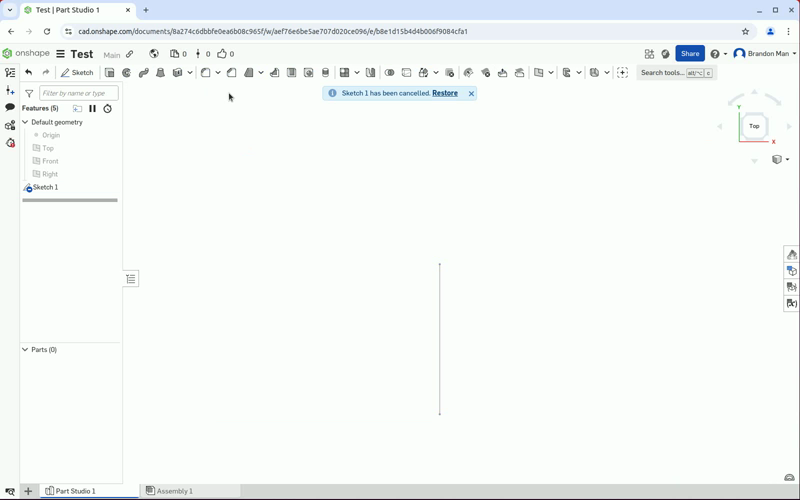
key(shift+h)
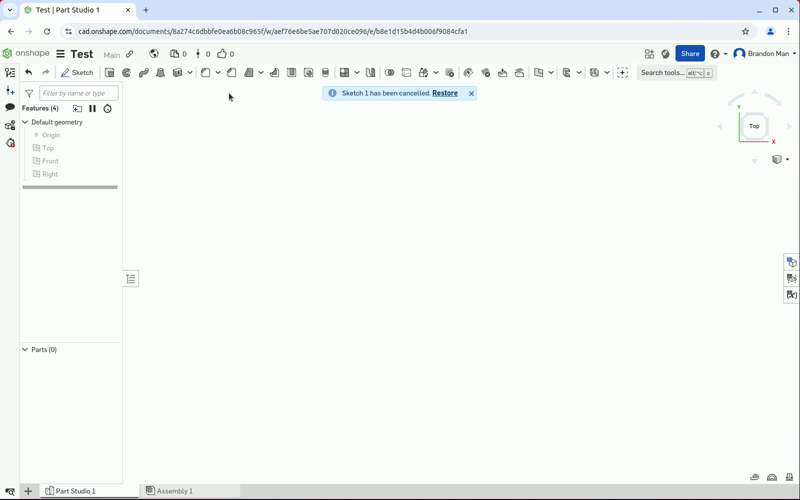
mouse_move(73, 352)
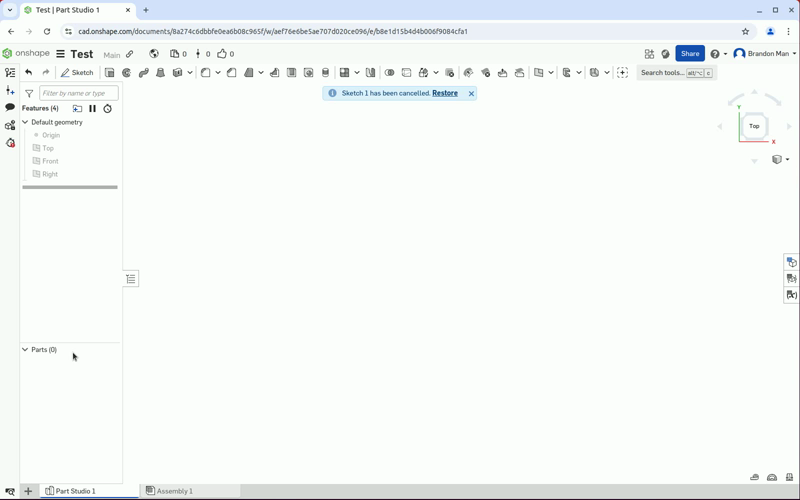
key(y)
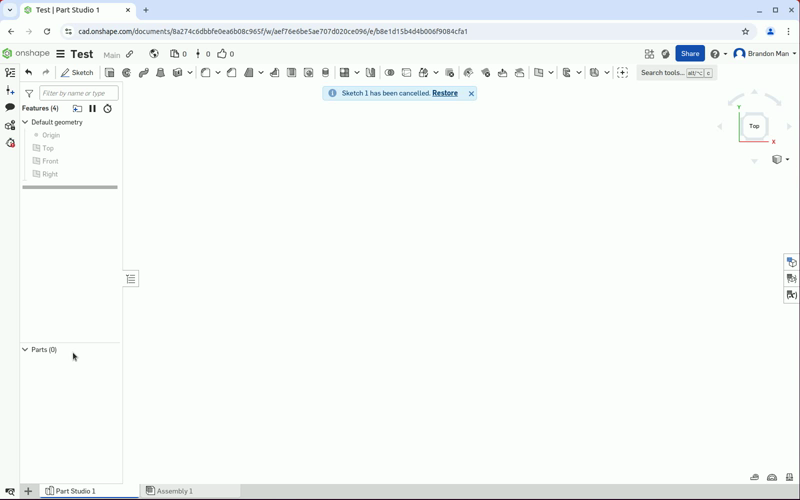
key(shift+p)
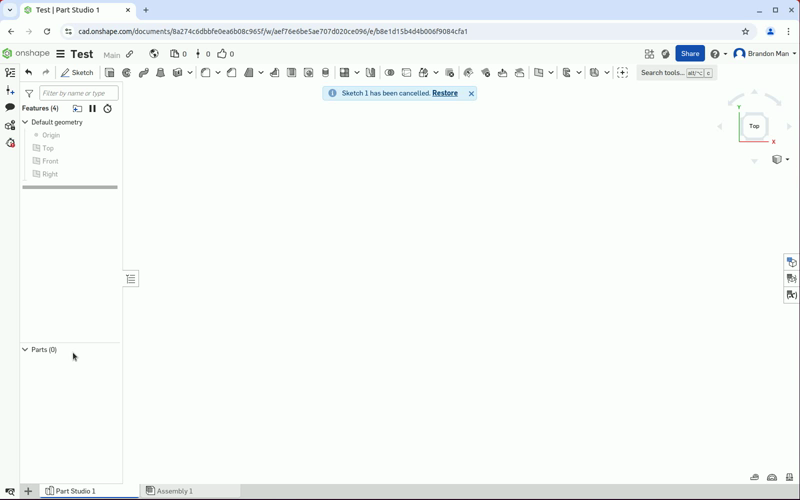
key(space)
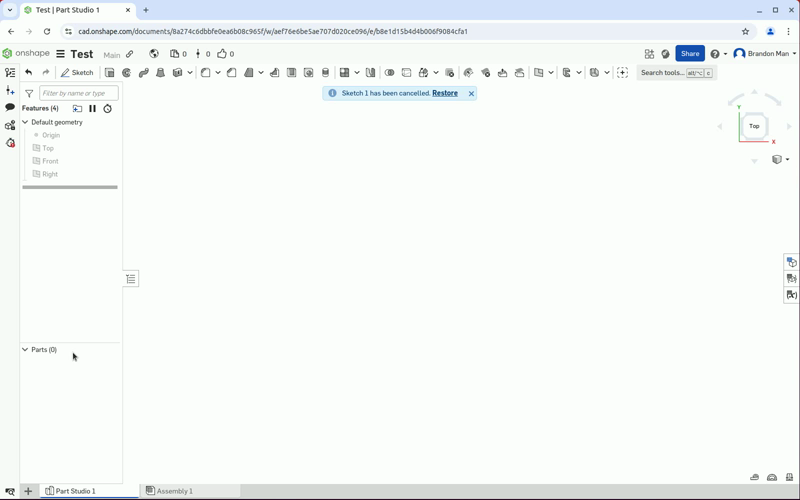
key_down(shift)
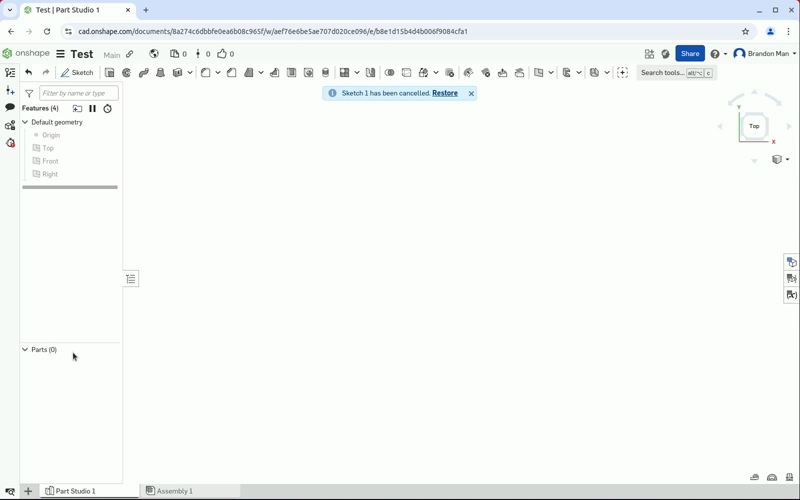
key(up)
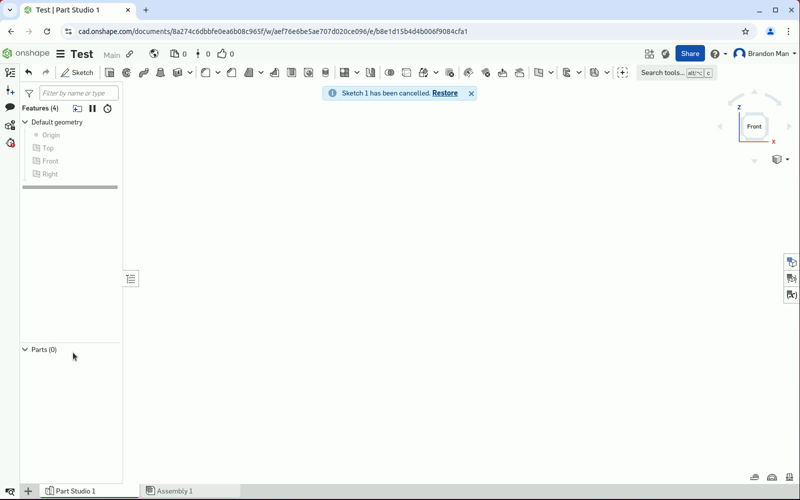
key_up(shift)
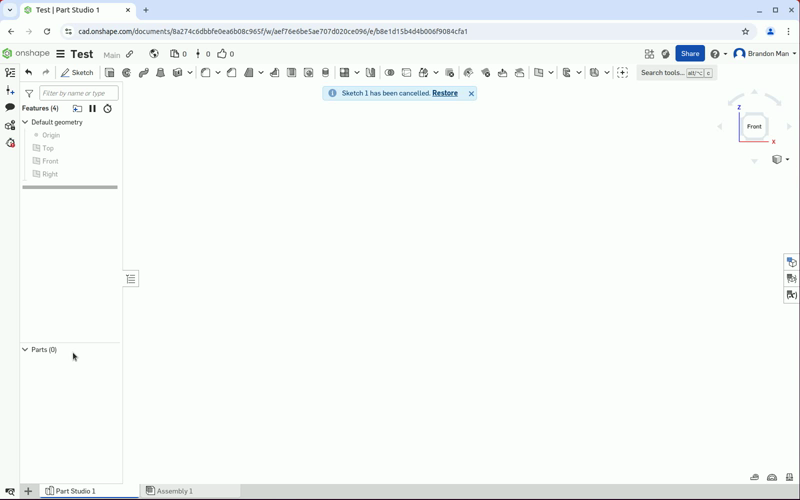
mouse_move(73, 352)
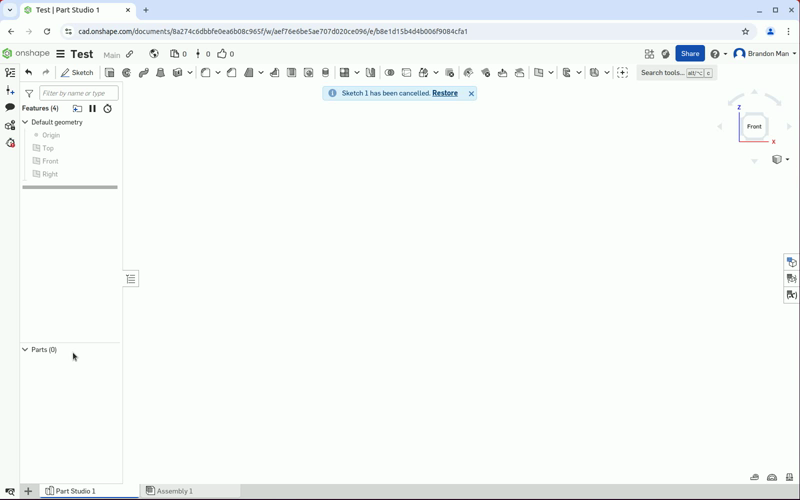
key(shift+y)
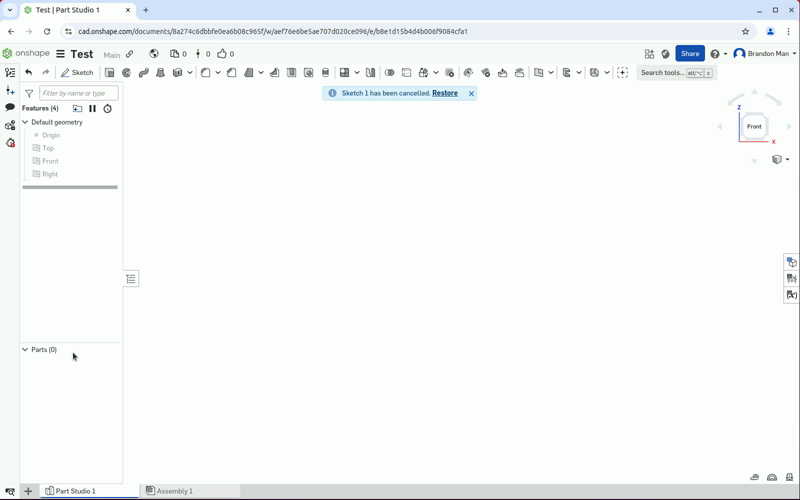
key(shift+s)
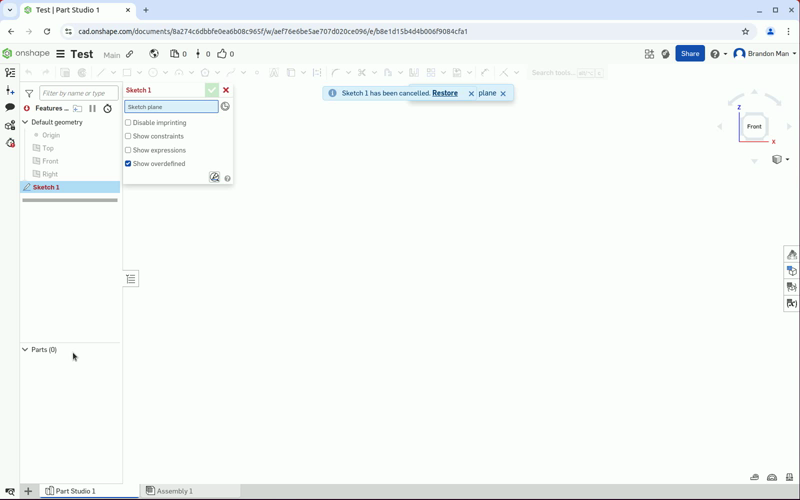
mouse_move(73, 163)
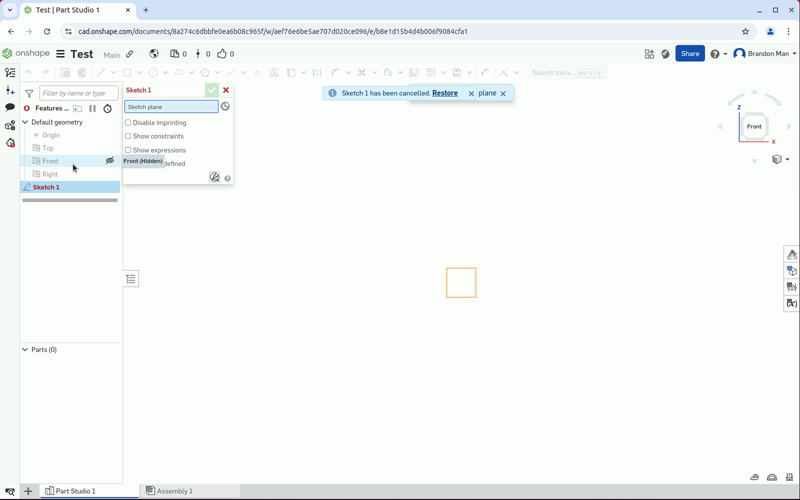
click(73, 163)
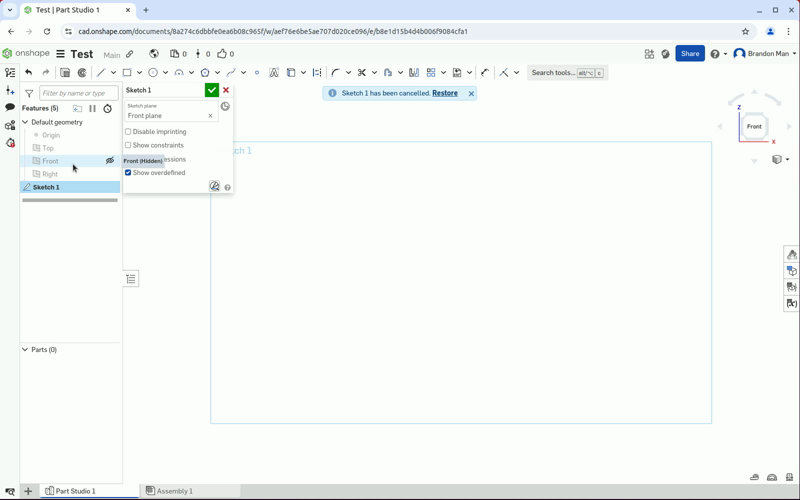
mouse_move(73, 352)
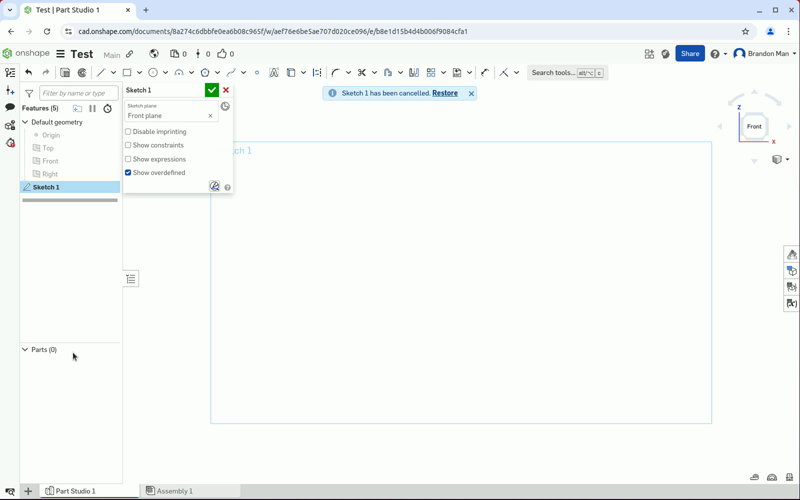
key(y)
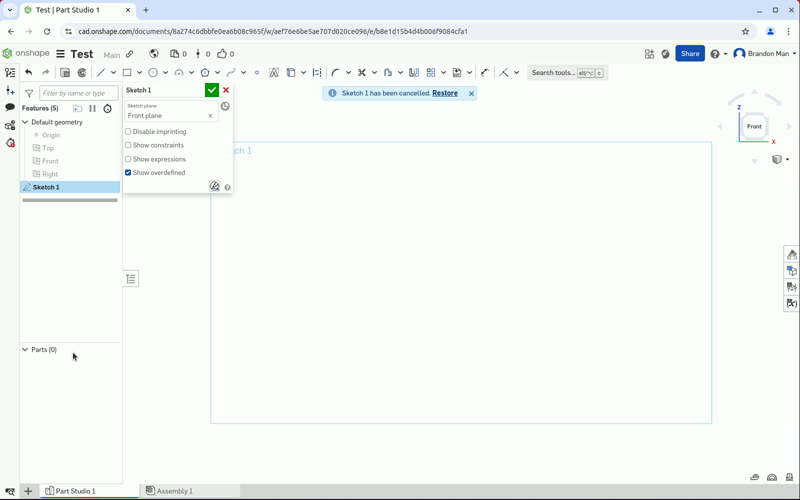
key(c)
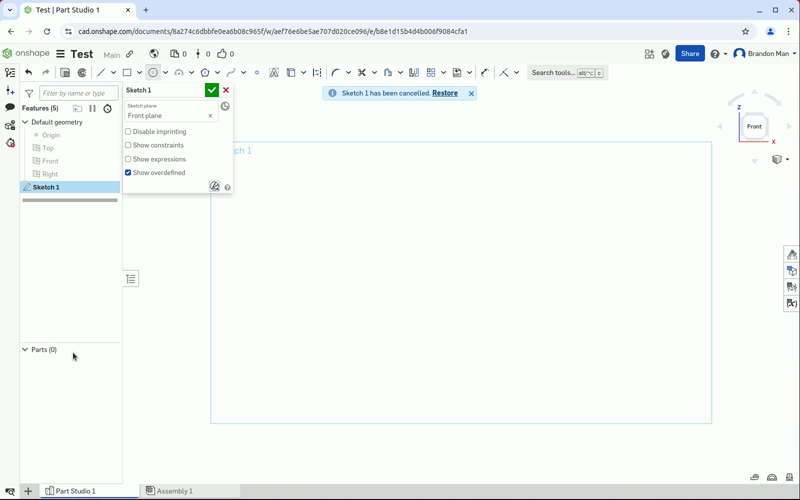
key_down(shift)
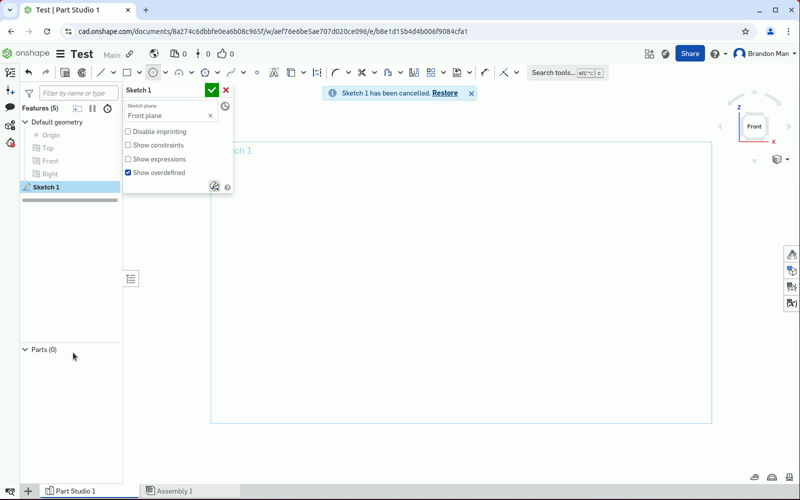
mouse_move(461, 282)
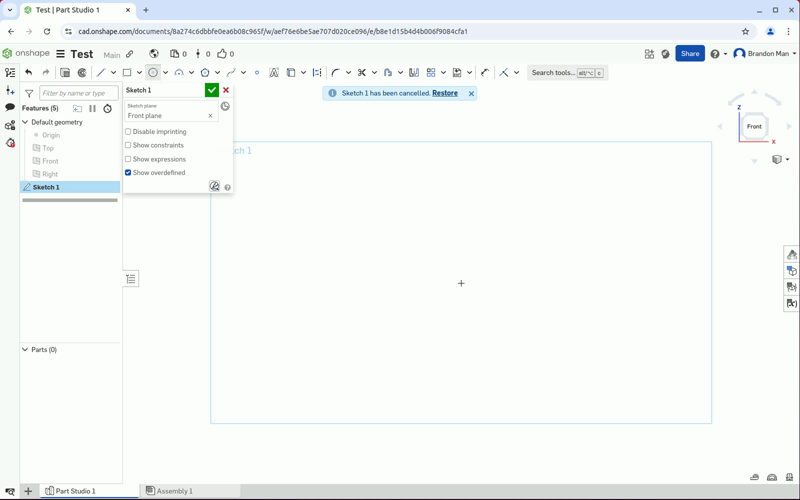
click(461, 282)
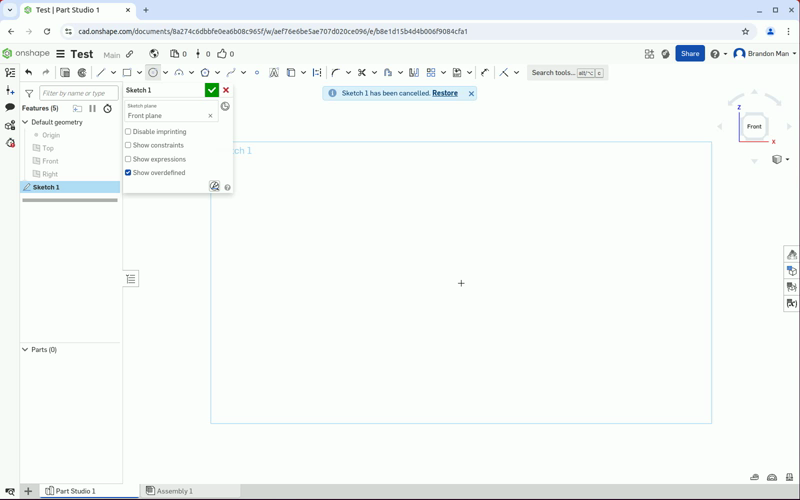
key_up(shift)
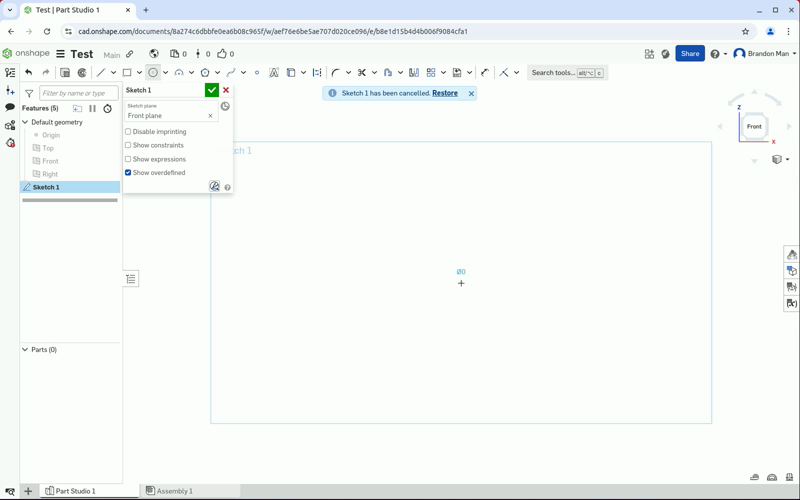
mouse_move(574, 282)
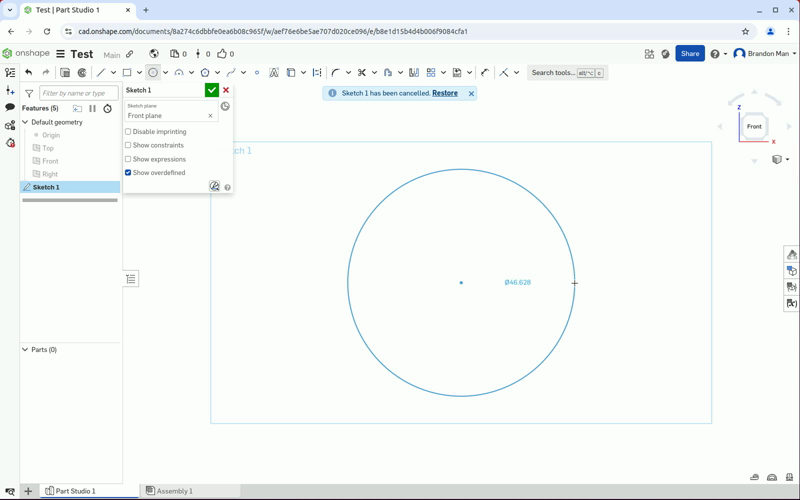
click(574, 282)
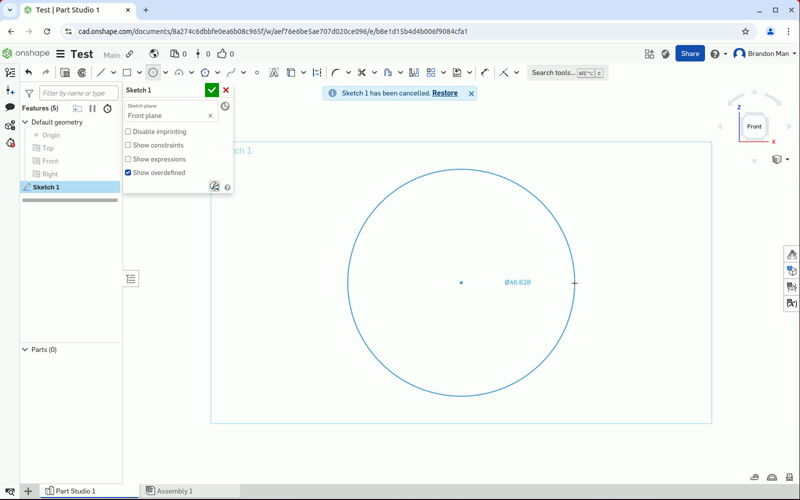
key(esc)
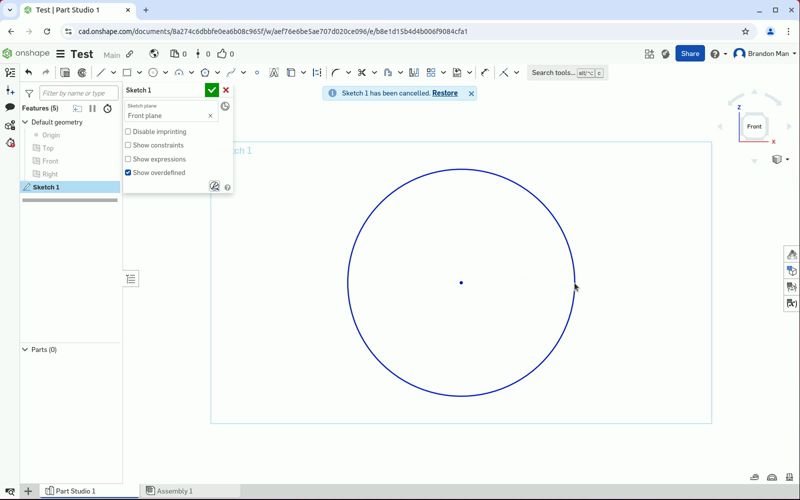
key(c)
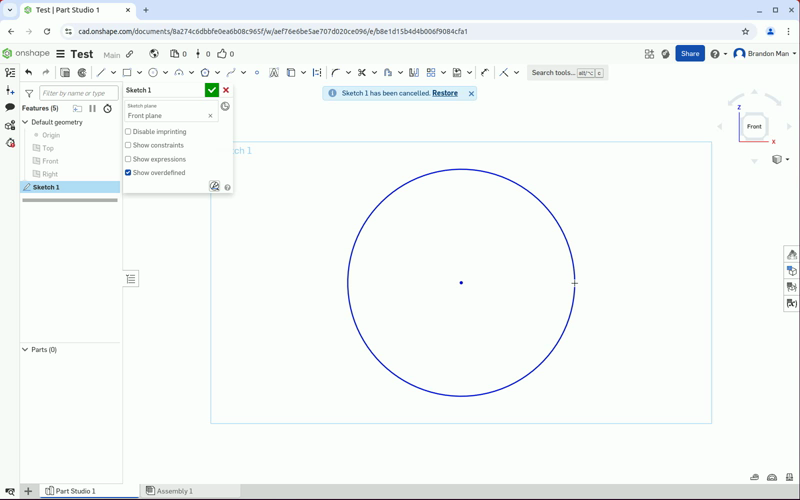
key_down(shift)
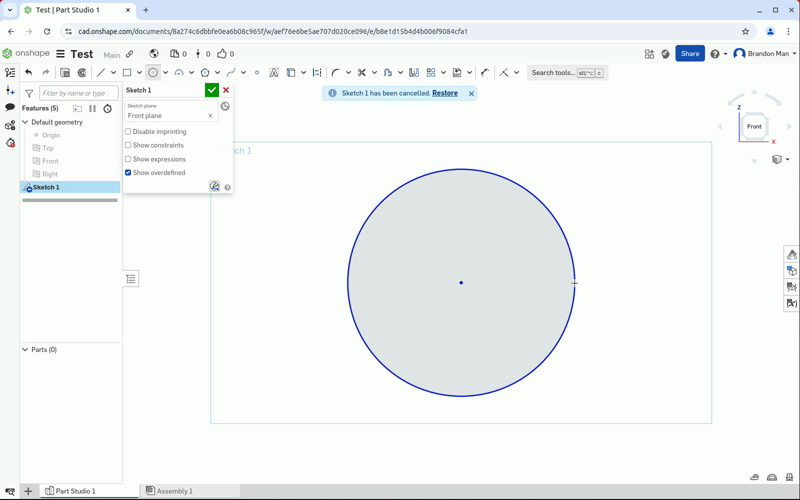
mouse_move(461, 282)
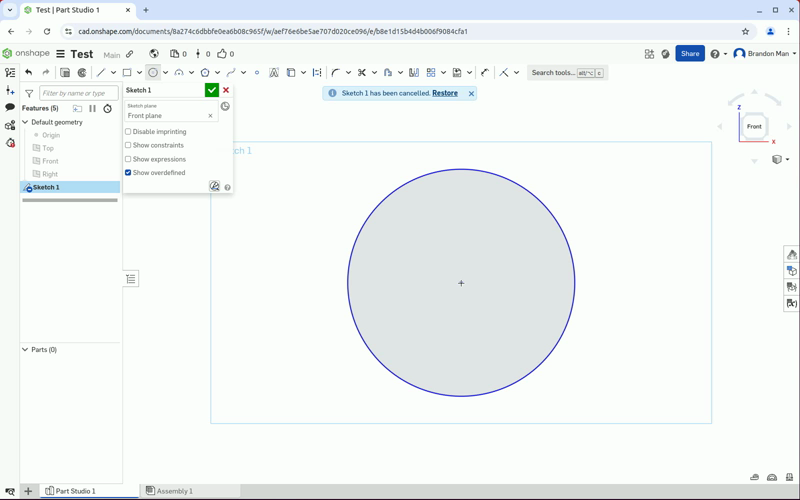
click(461, 282)
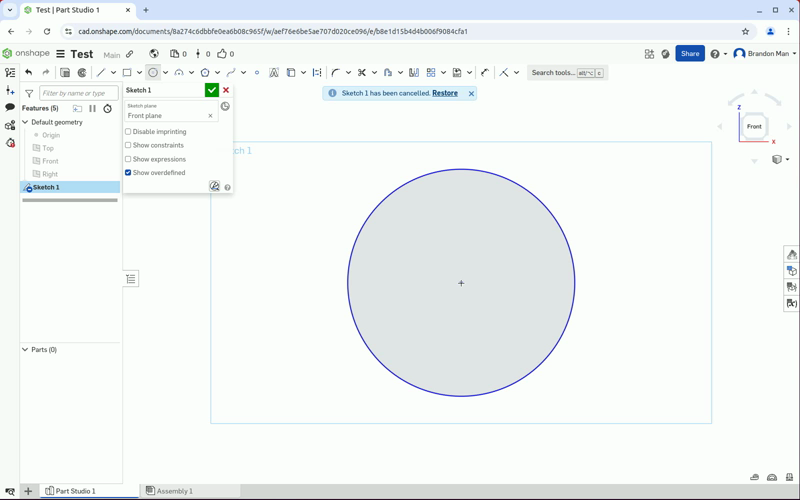
key_up(shift)
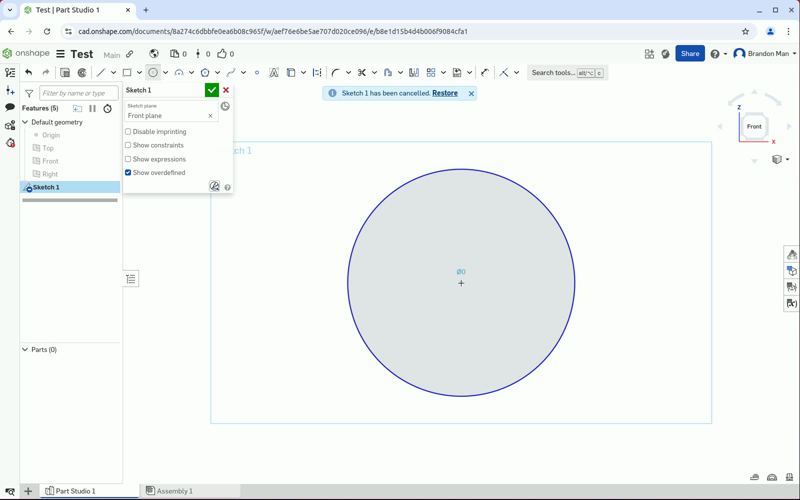
mouse_move(567, 282)
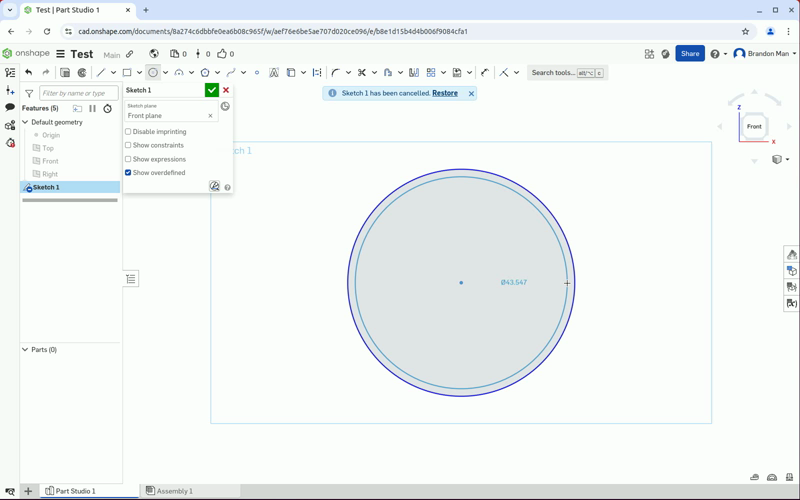
click(567, 282)
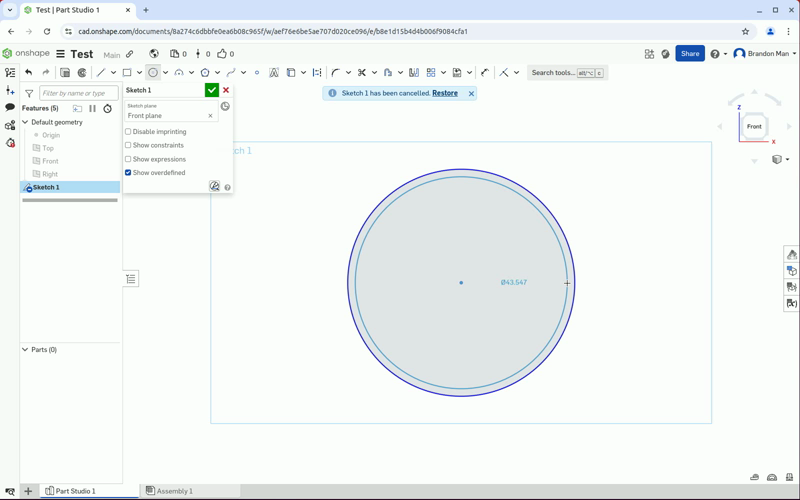
key(esc)
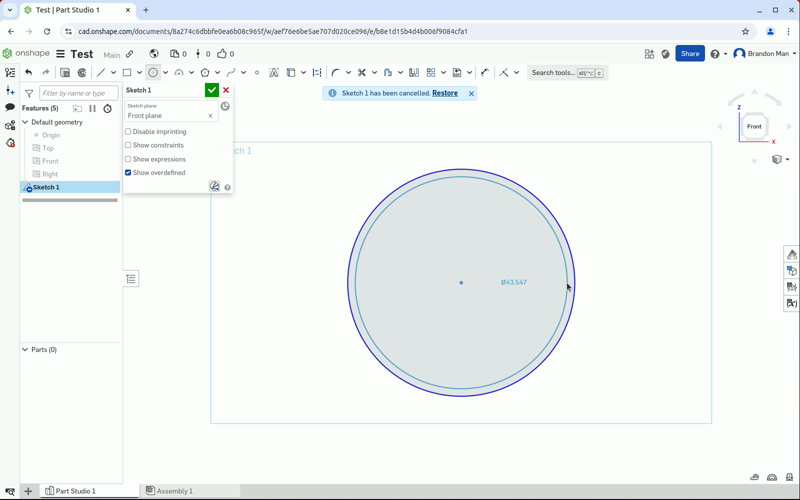
mouse_move(438, 175)
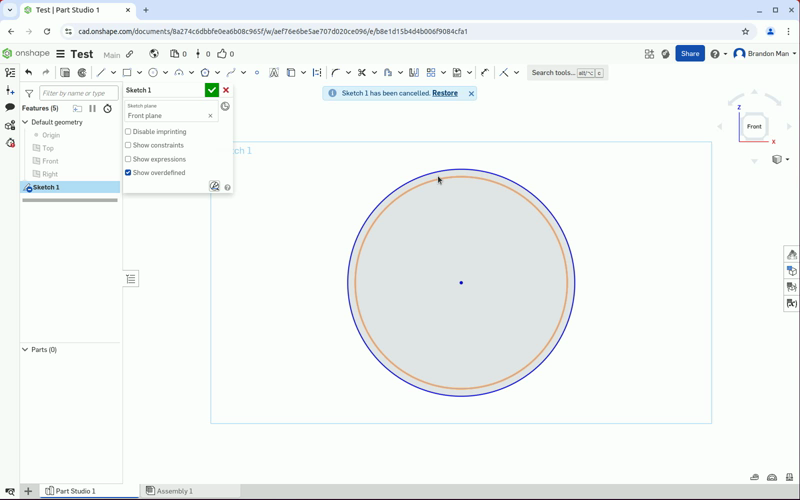
click(438, 175)
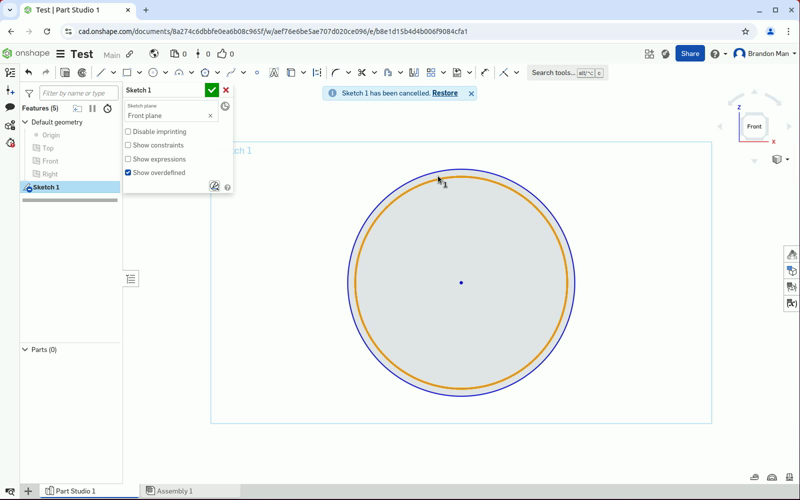
mouse_move(73, 352)
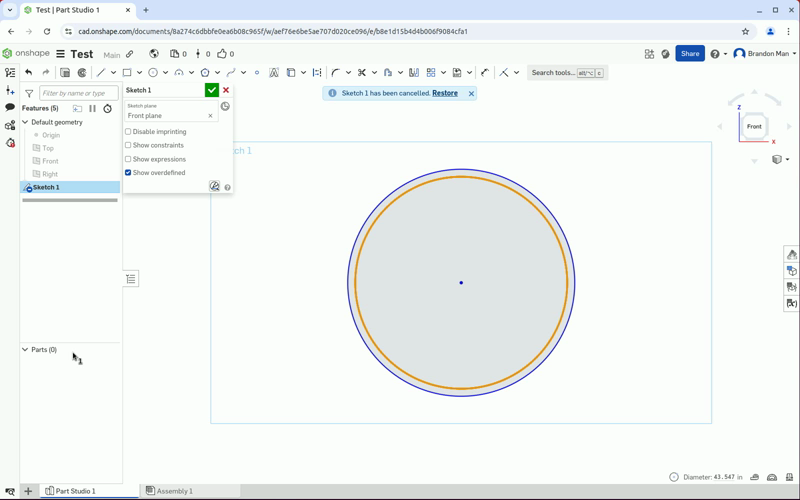
key(shift+y)
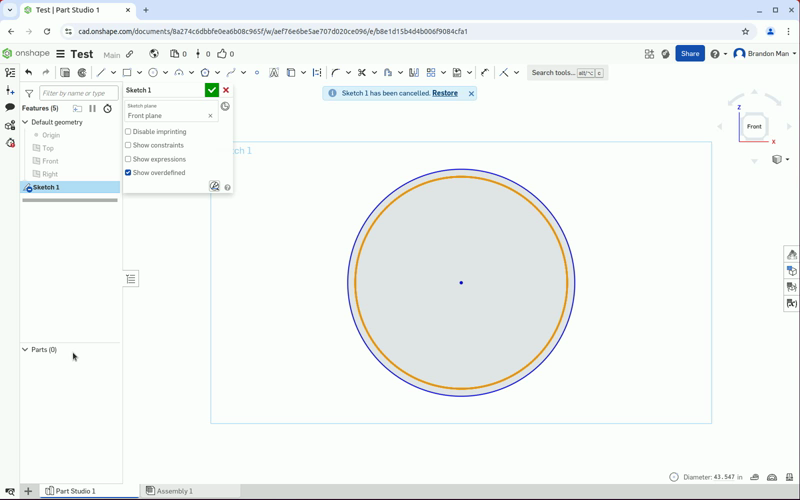
key(shift+e)
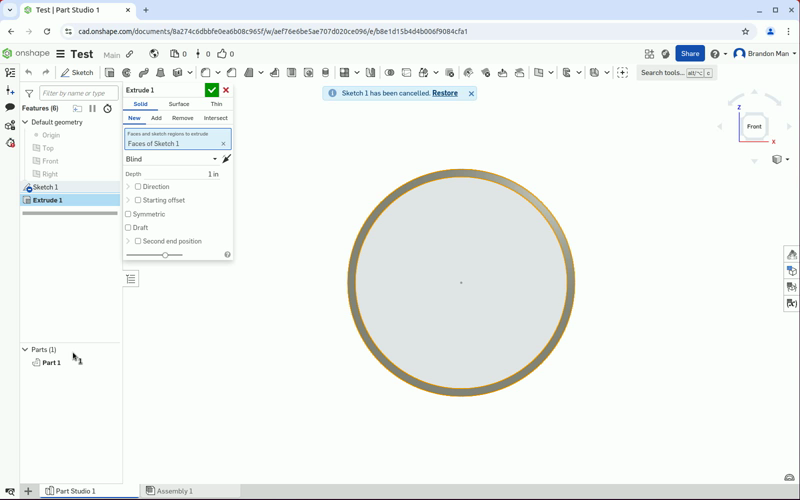
mouse_move(143, 106)
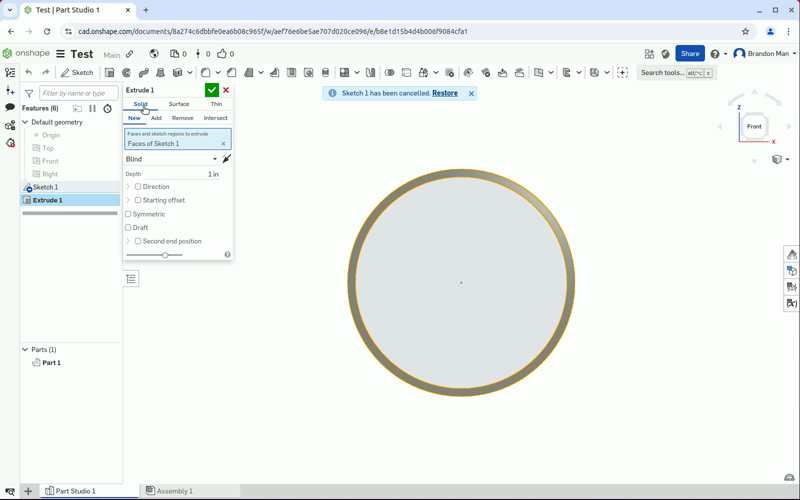
click(143, 106)
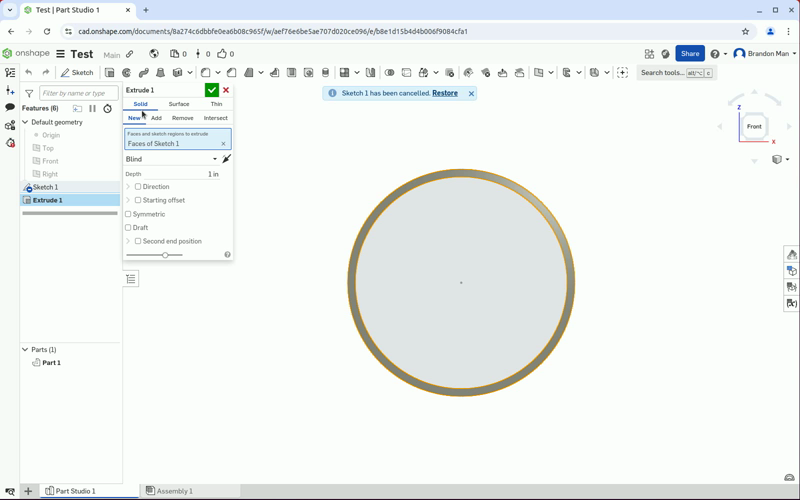
mouse_move(137, 120)
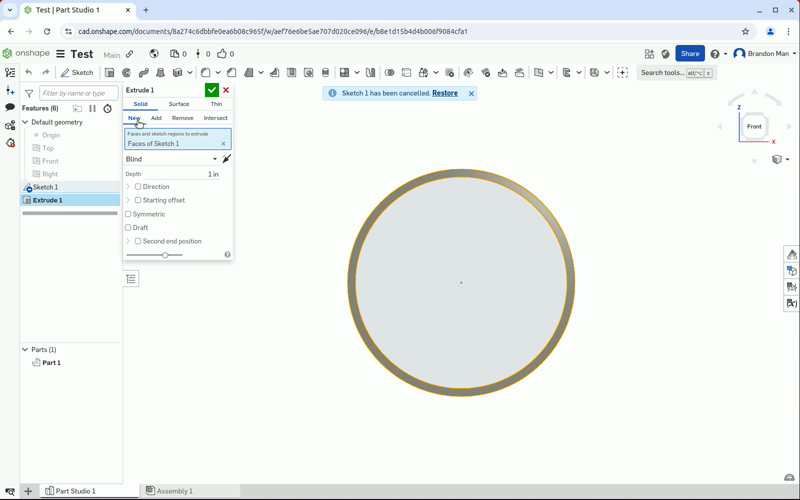
click(137, 120)
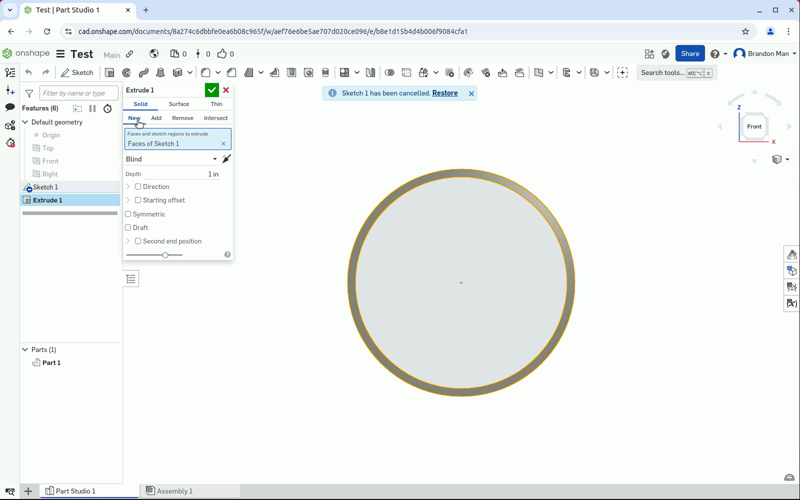
key(tab, 4)
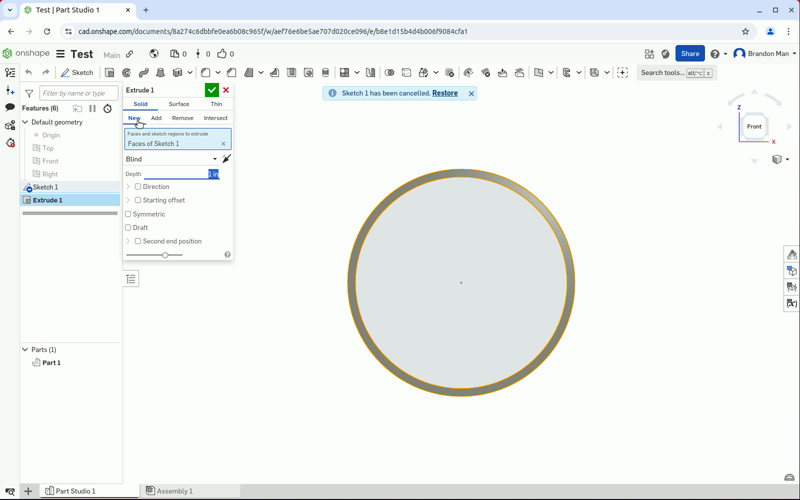
text(5.777)
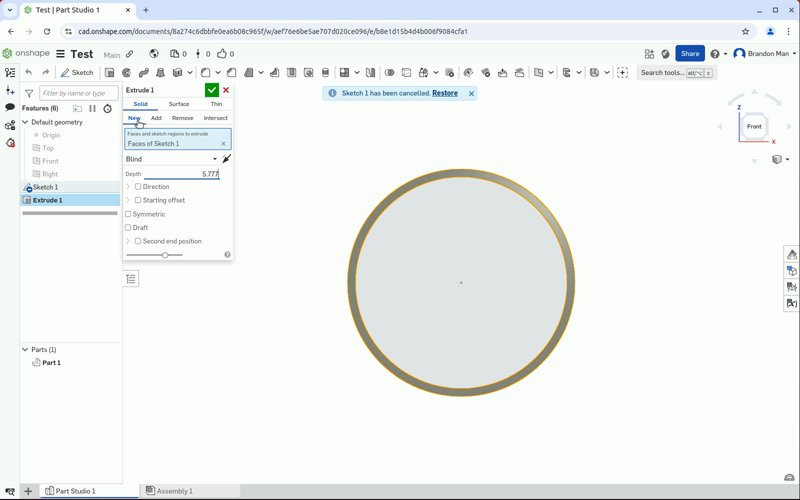
key(enter)
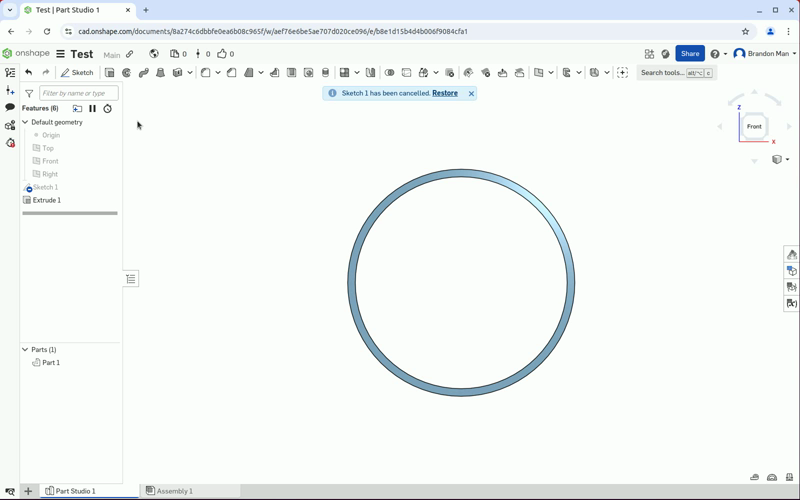
key(shift+h)
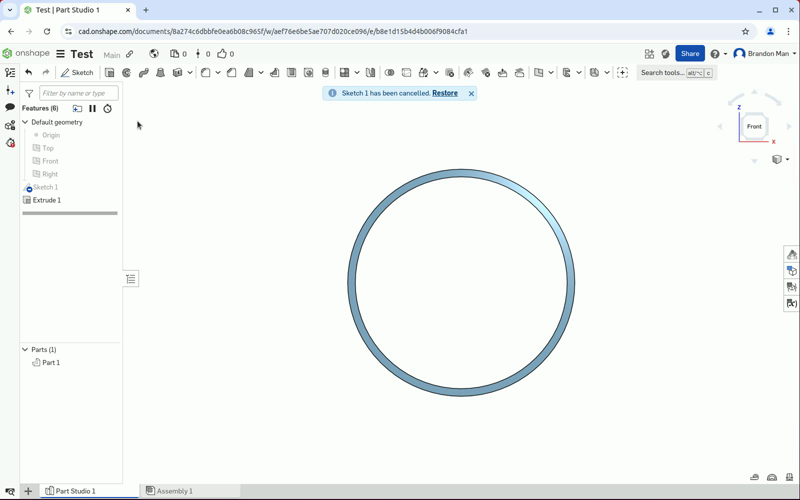
key(shift+h)
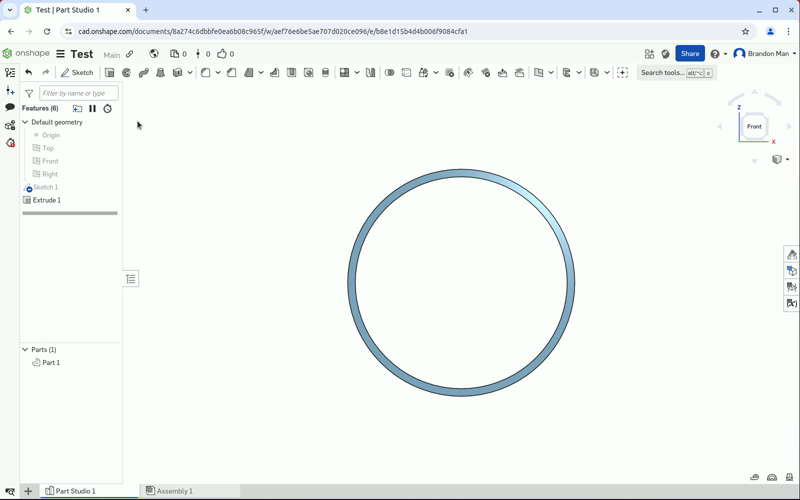
mouse_move(73, 189)
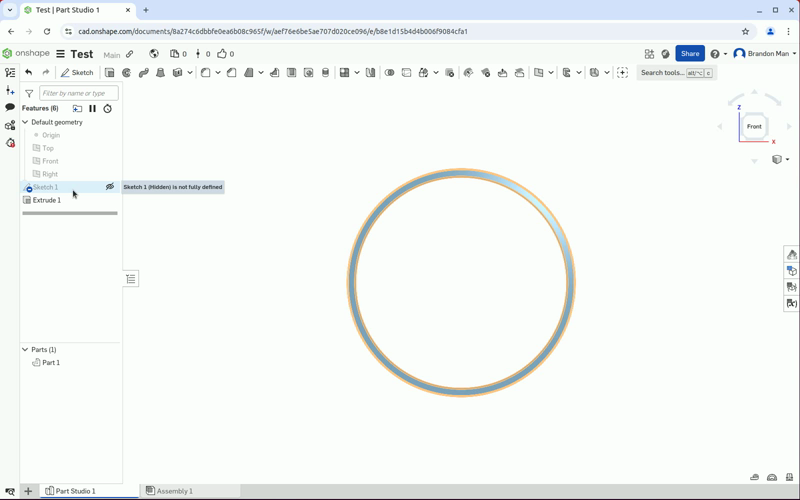
click(73, 189)
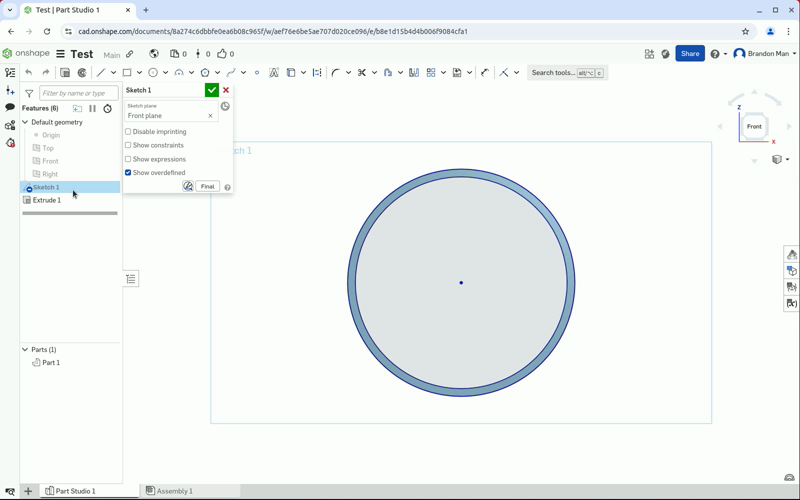
mouse_move(229, 92)
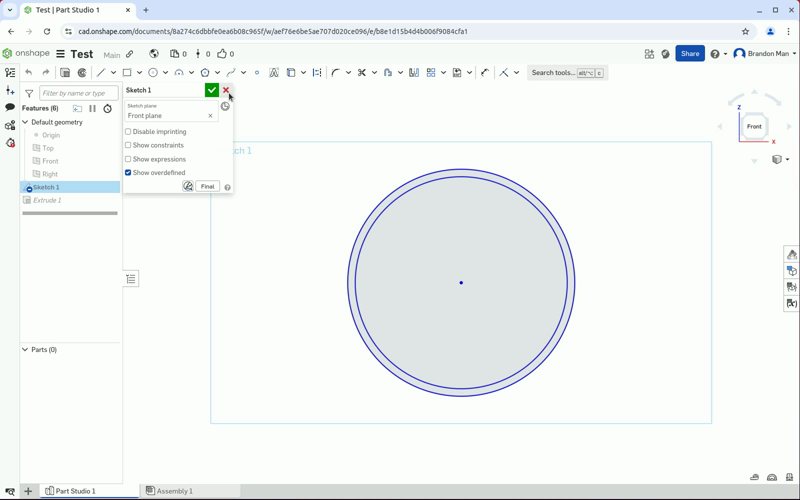
click(229, 92)
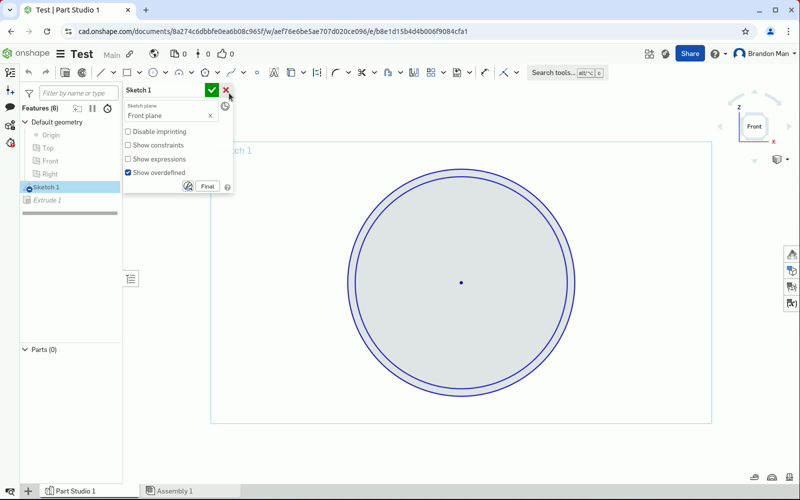
key(shift+s)
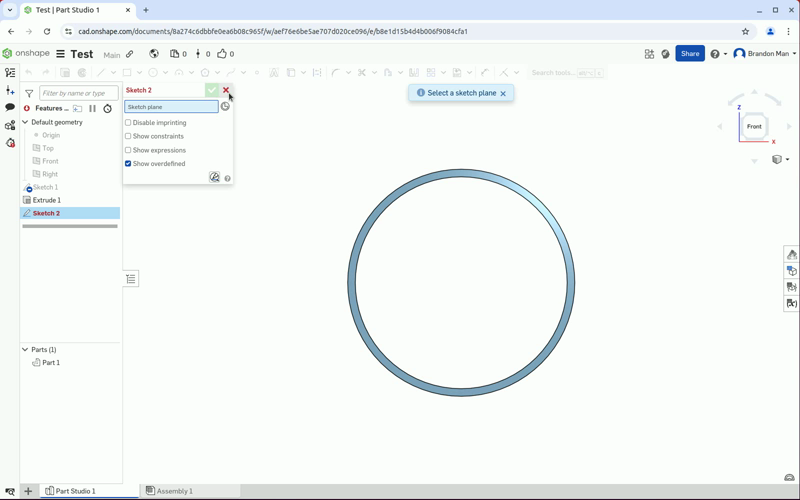
mouse_move(73, 163)
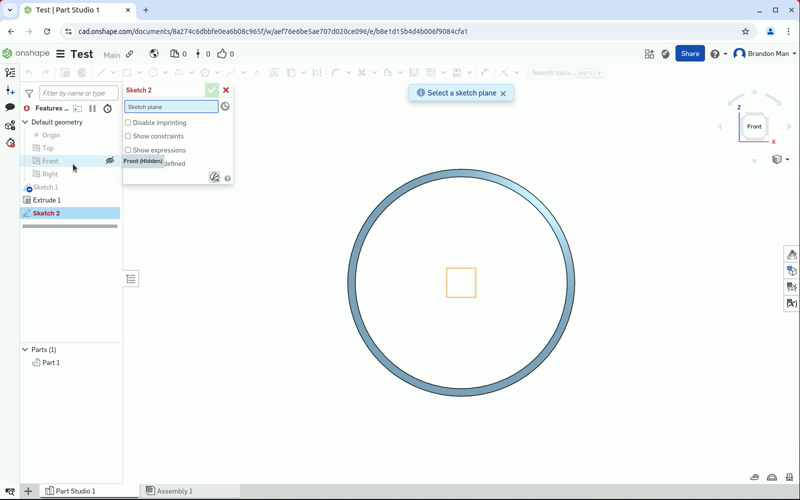
click(73, 163)
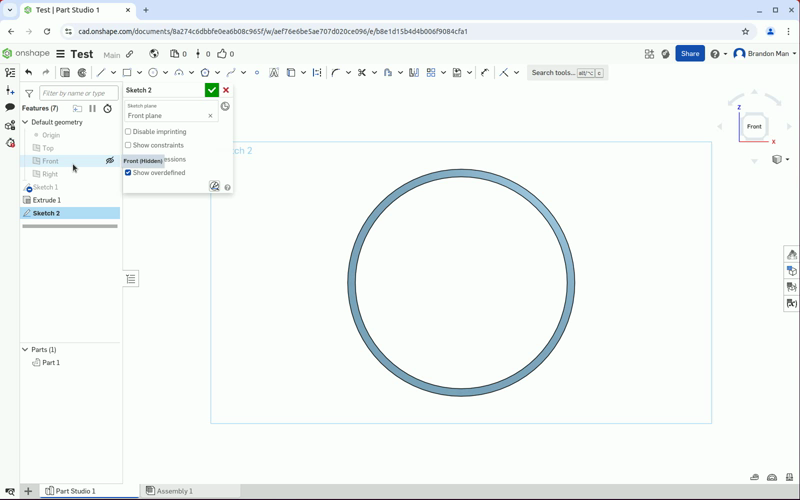
mouse_move(73, 352)
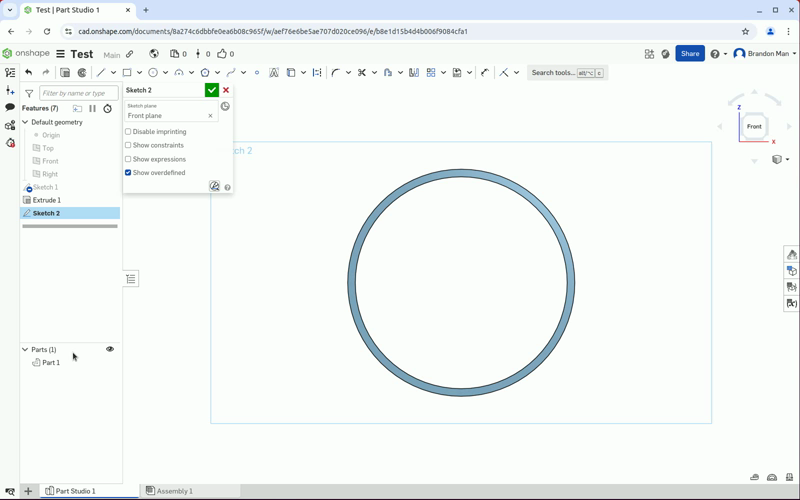
key(y)
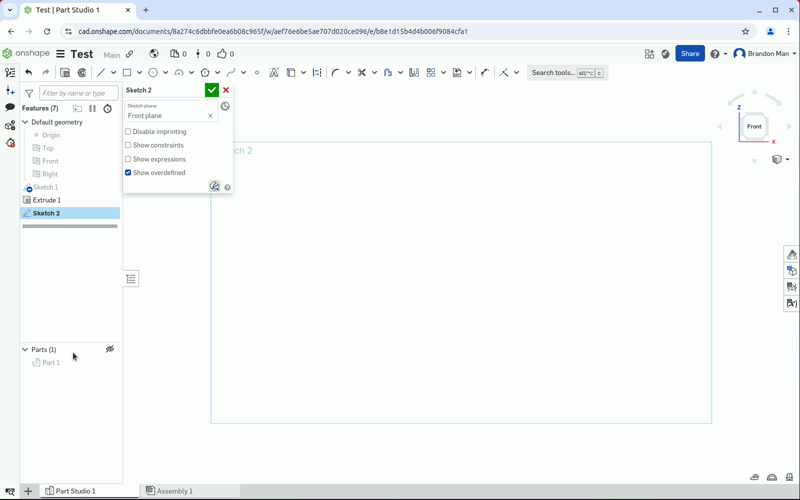
key(c)
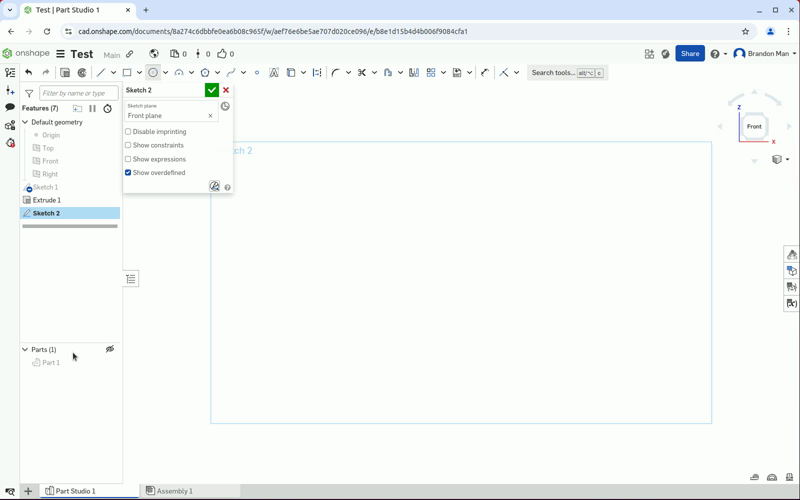
key_down(shift)
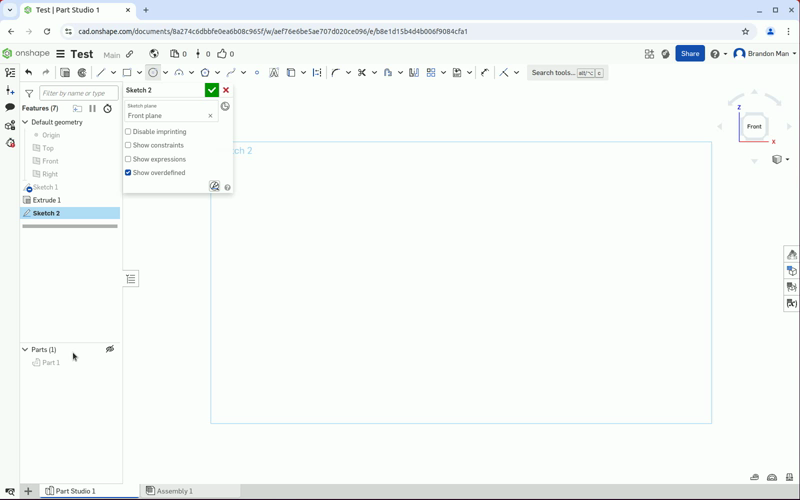
mouse_move(461, 282)
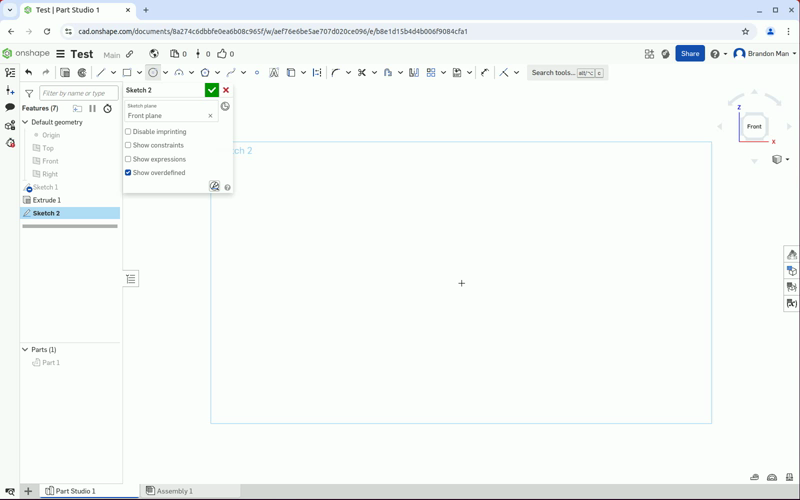
click(461, 282)
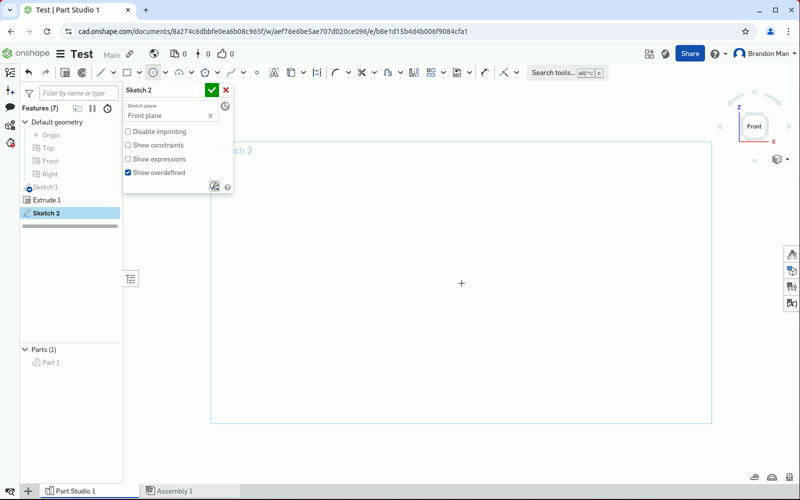
key_up(shift)
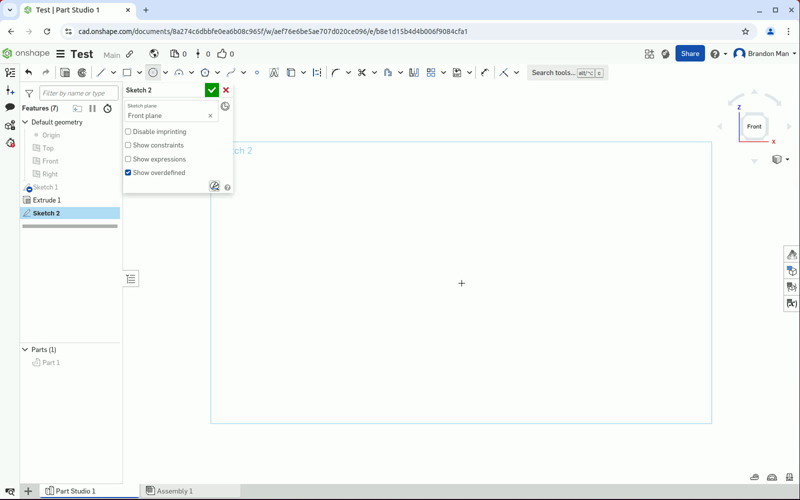
mouse_move(560, 282)
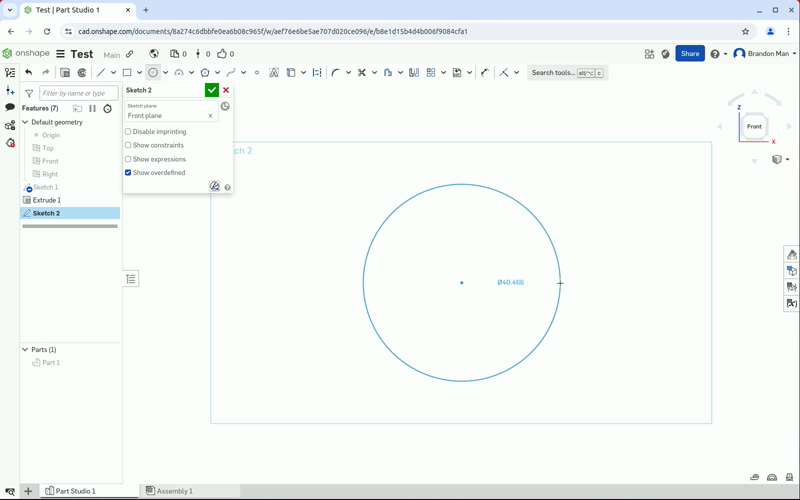
click(560, 282)
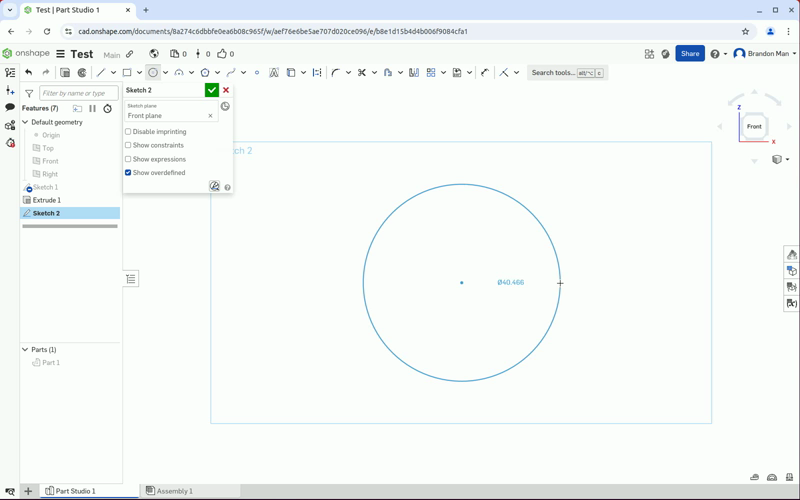
key(esc)
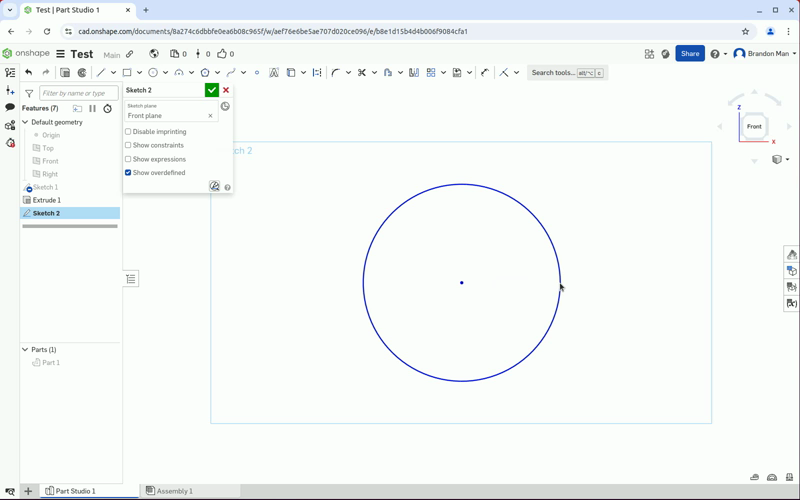
key(c)
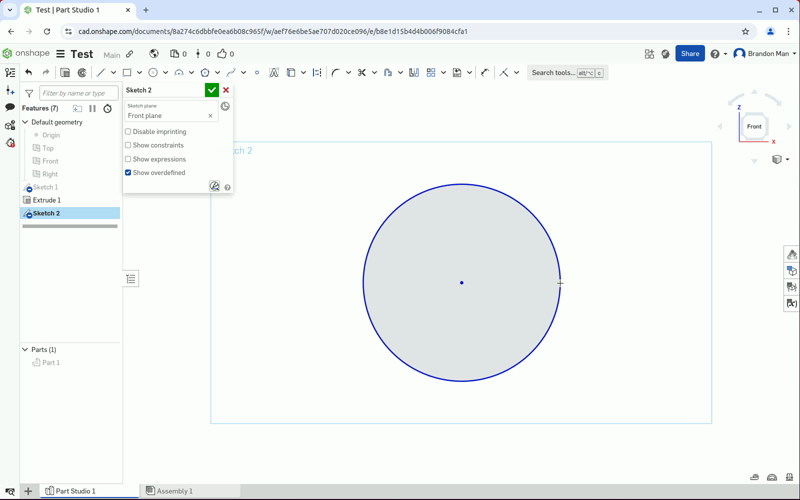
key_down(shift)
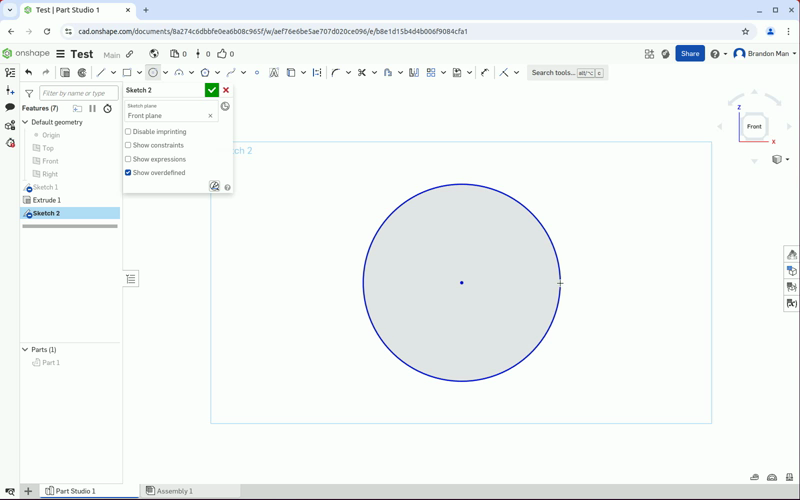
mouse_move(461, 282)
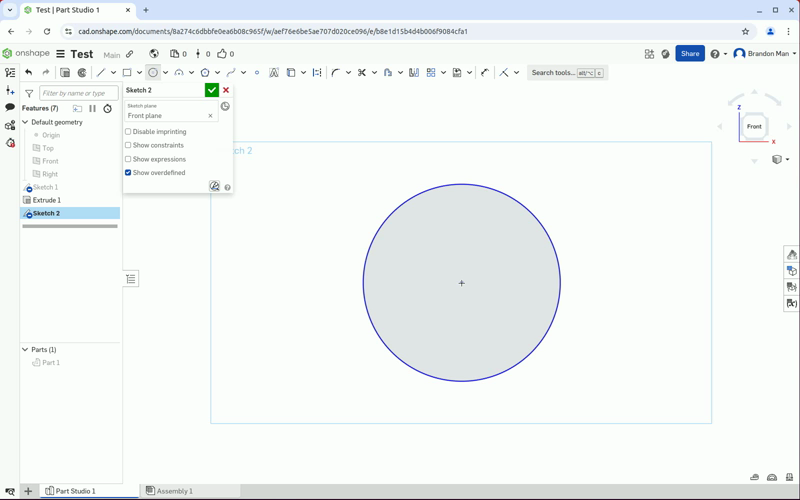
click(461, 282)
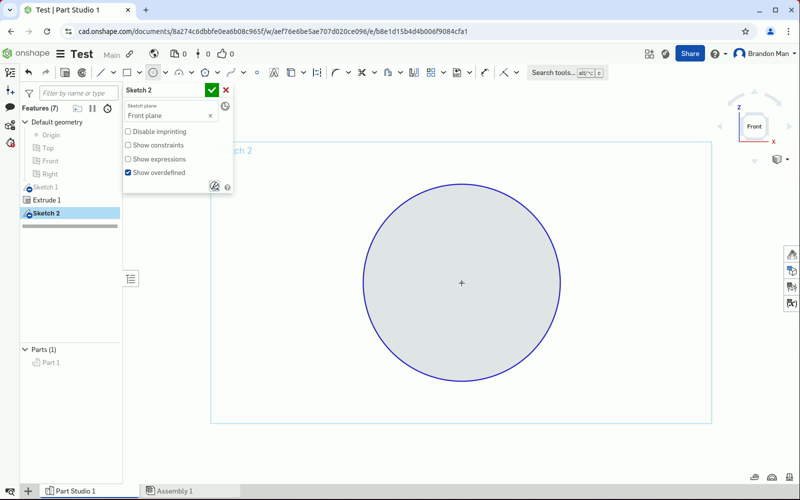
key_up(shift)
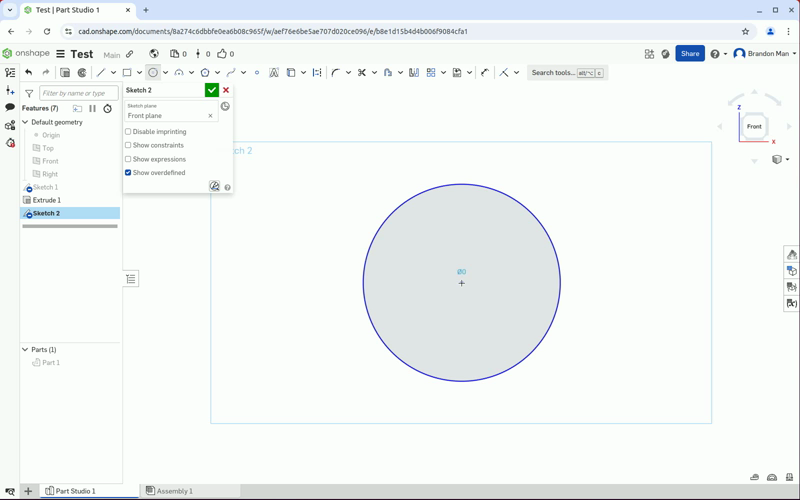
mouse_move(490, 282)
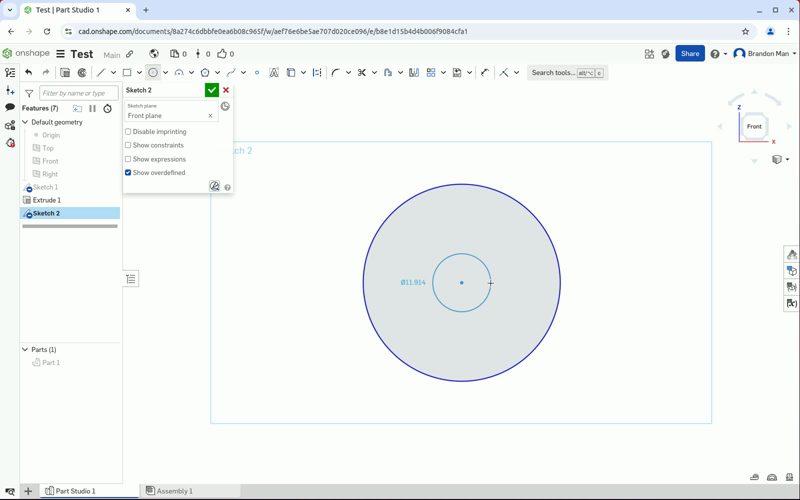
click(490, 282)
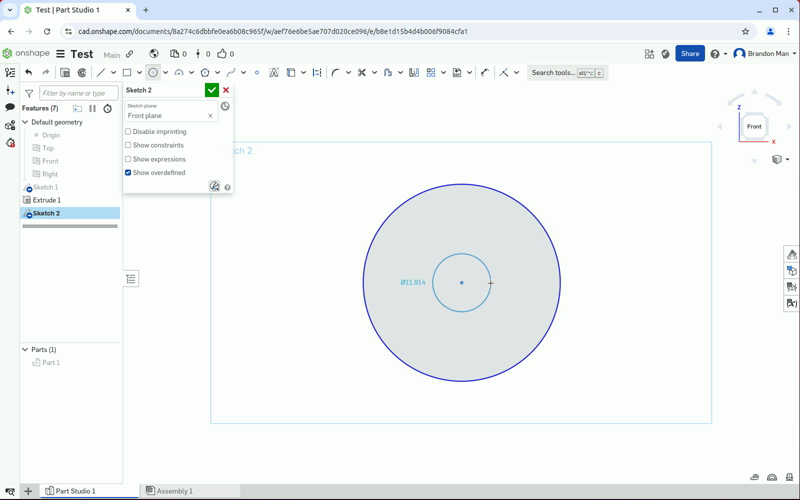
key(esc)
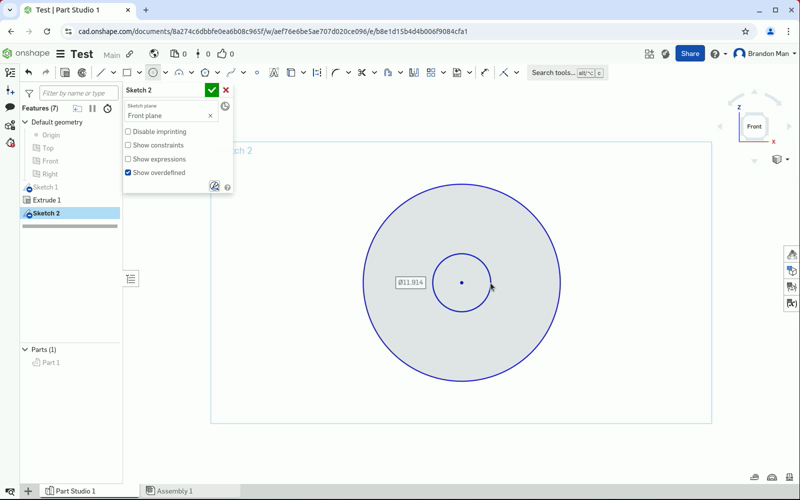
mouse_move(479, 347)
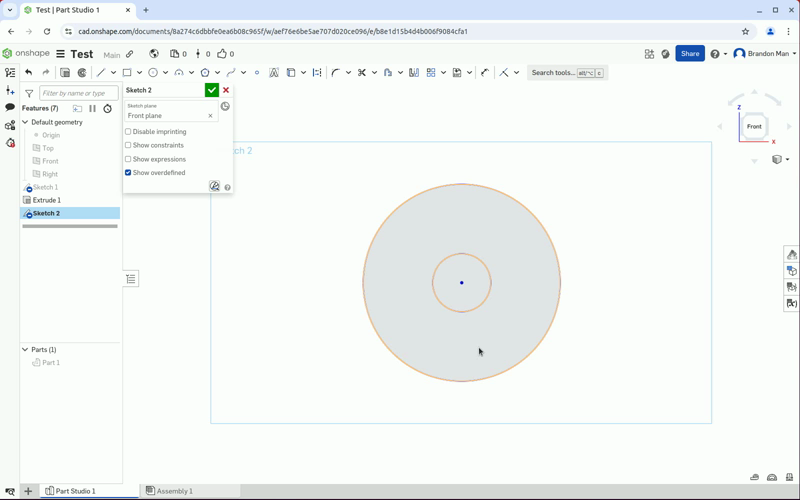
click(479, 347)
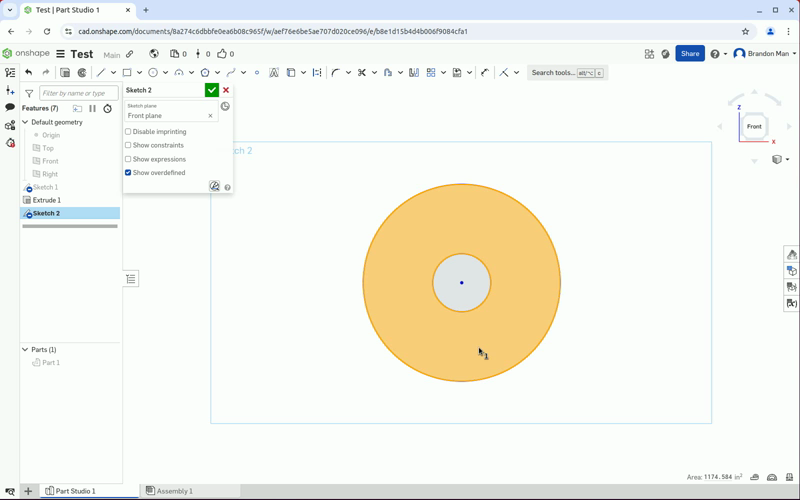
mouse_move(73, 352)
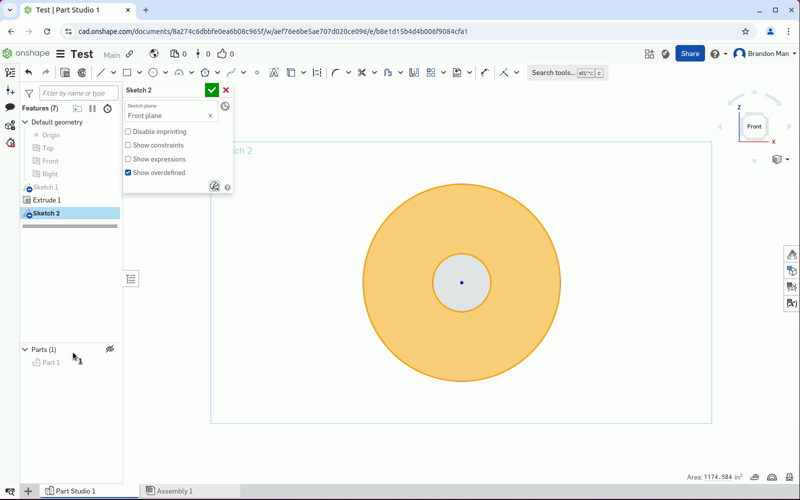
key(shift+y)
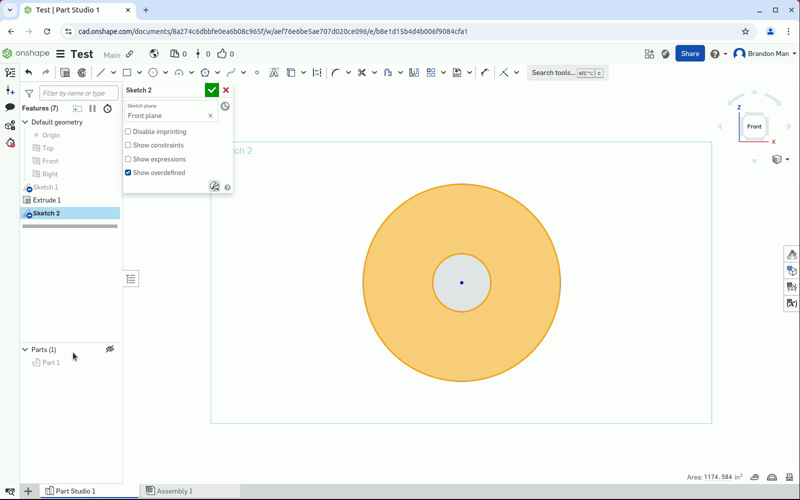
key(shift+e)
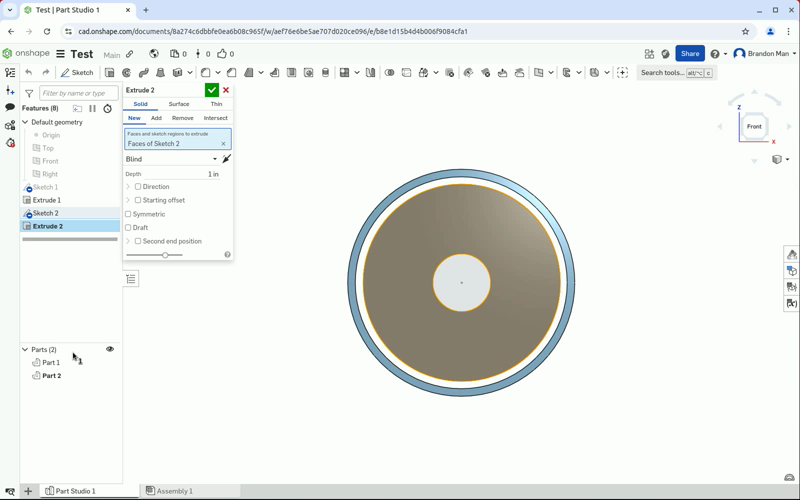
mouse_move(143, 106)
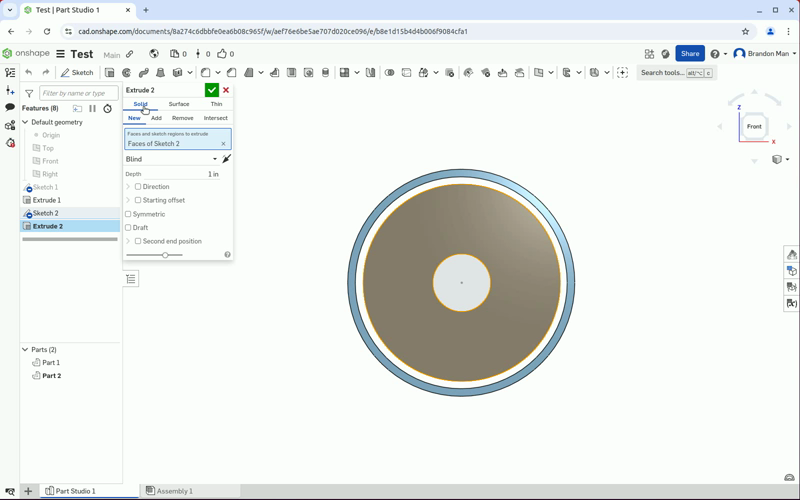
click(143, 106)
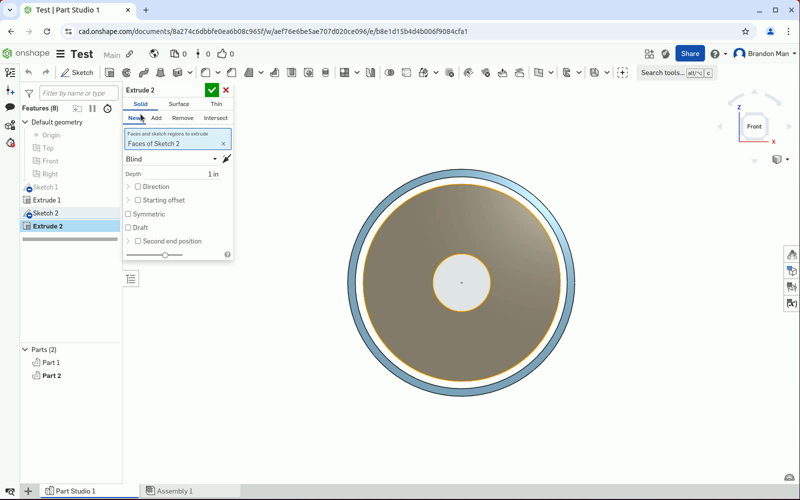
mouse_move(137, 120)
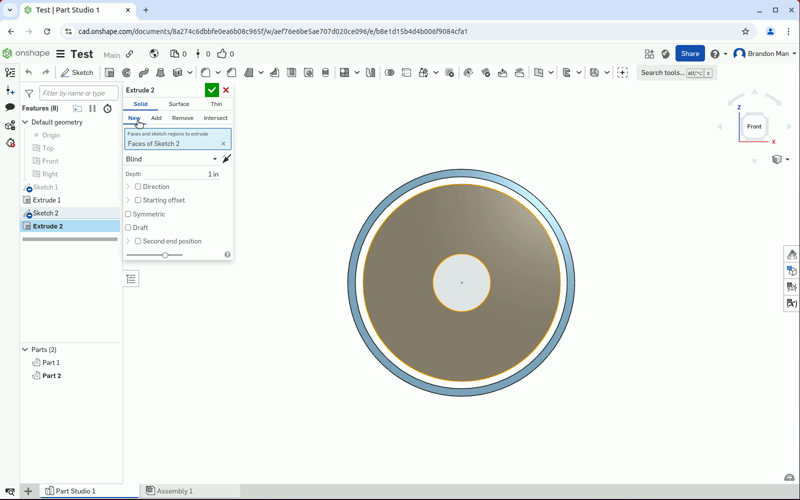
click(137, 120)
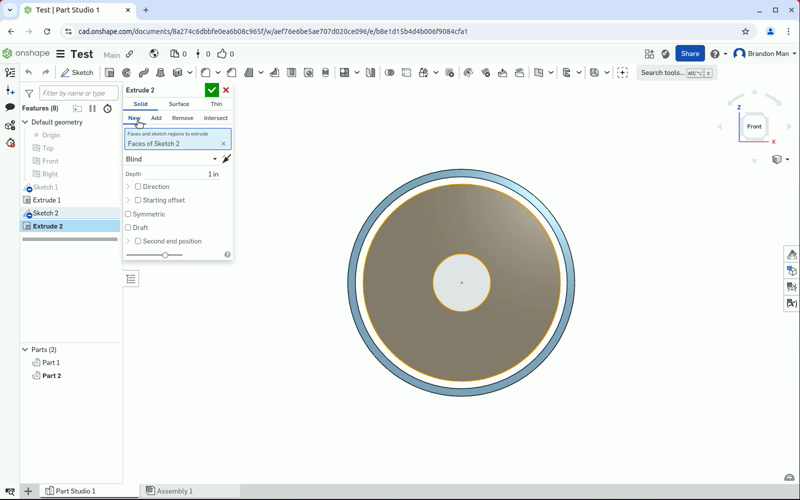
key(tab, 4)
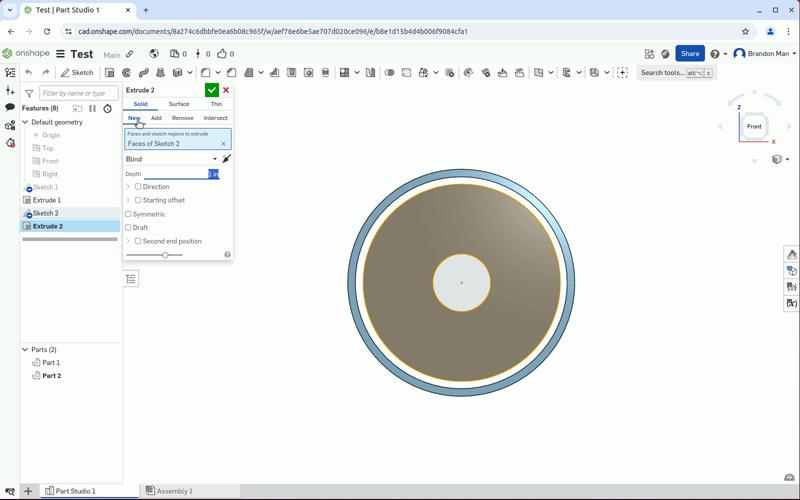
text(5.777)
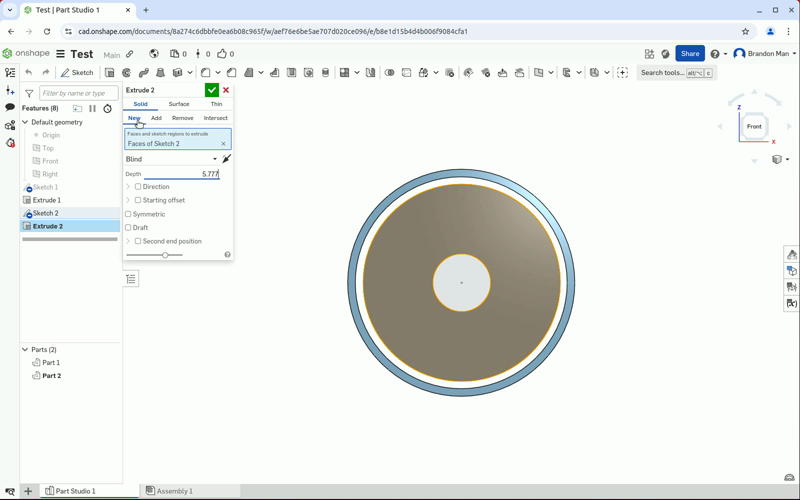
key(enter)
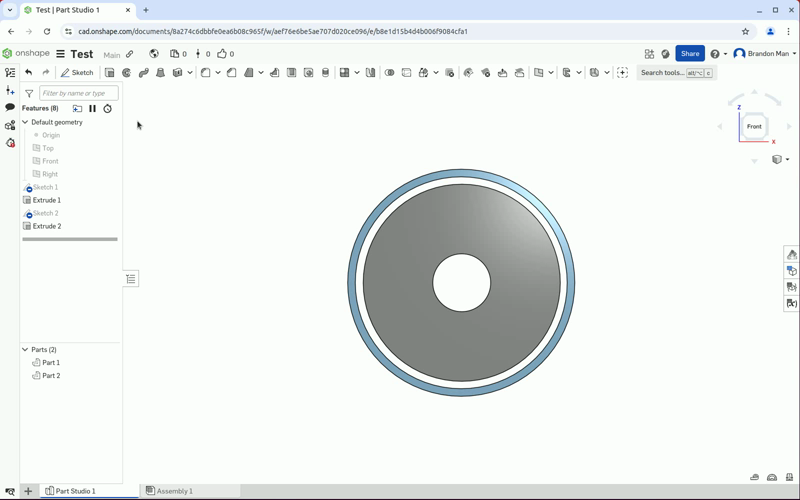
key(shift+h)
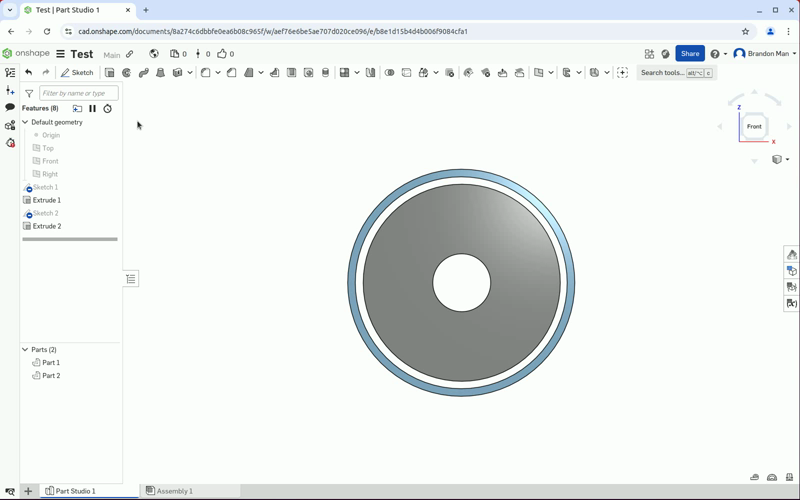
key(shift+h)
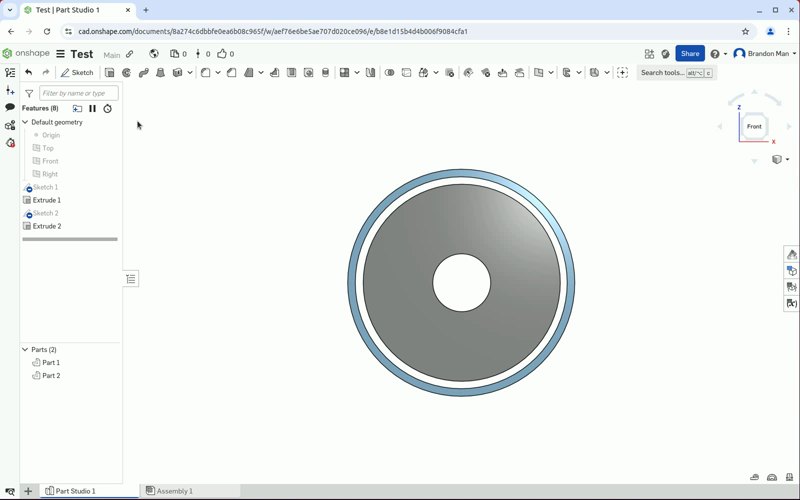
mouse_move(73, 189)
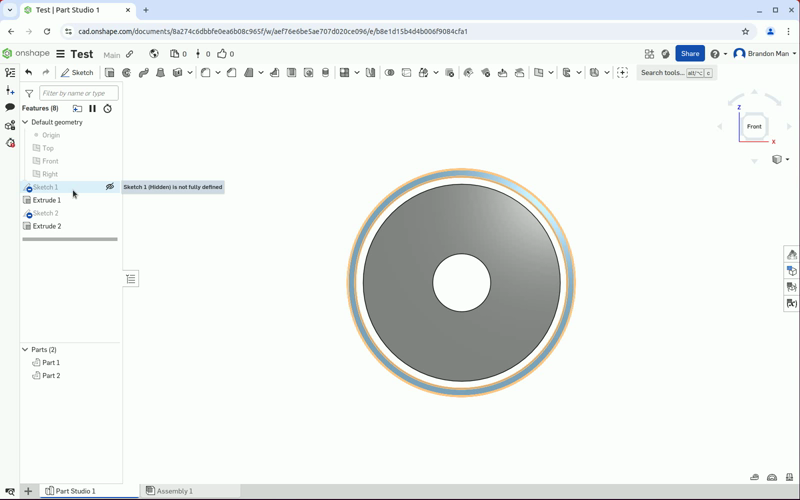
click(73, 189)
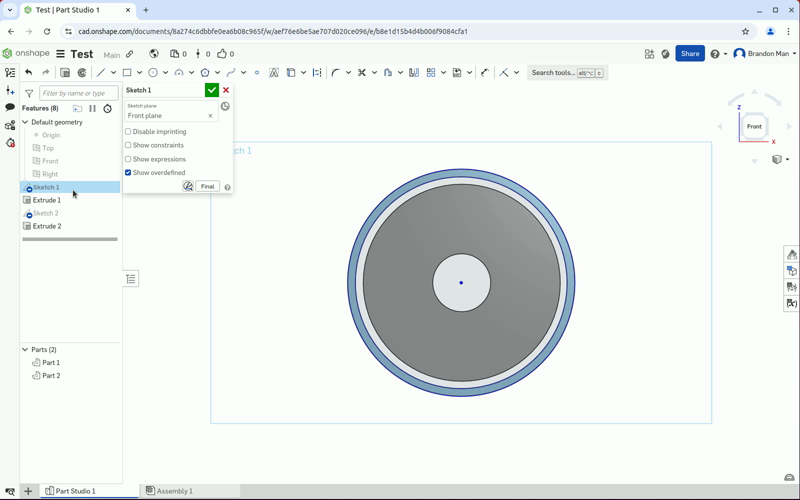
mouse_move(229, 92)
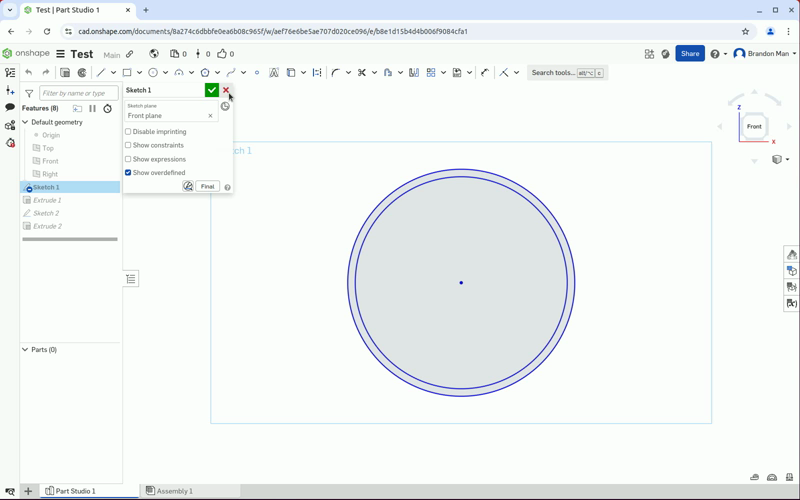
click(229, 92)
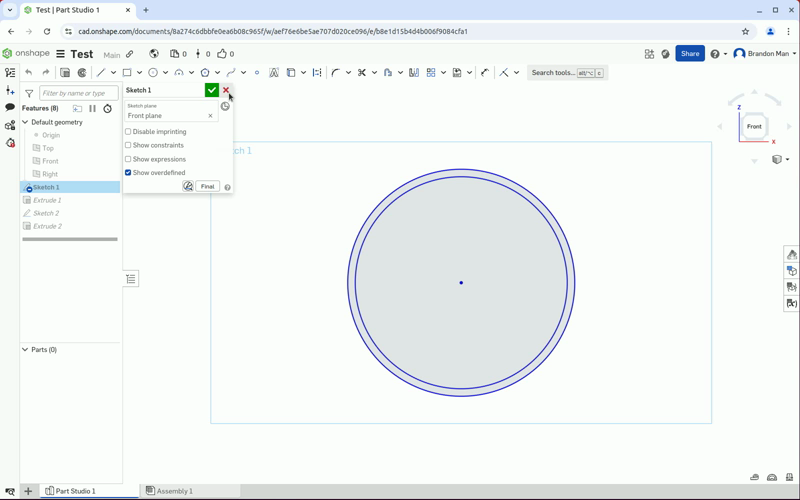
key(shift+s)
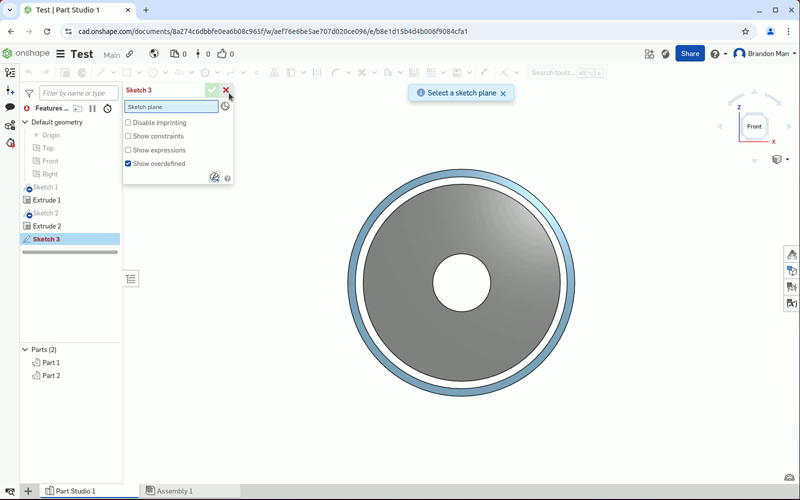
mouse_move(73, 163)
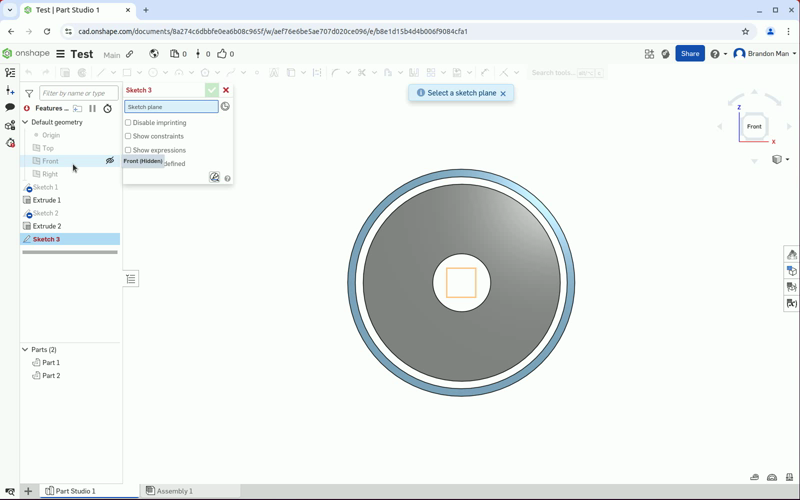
click(73, 163)
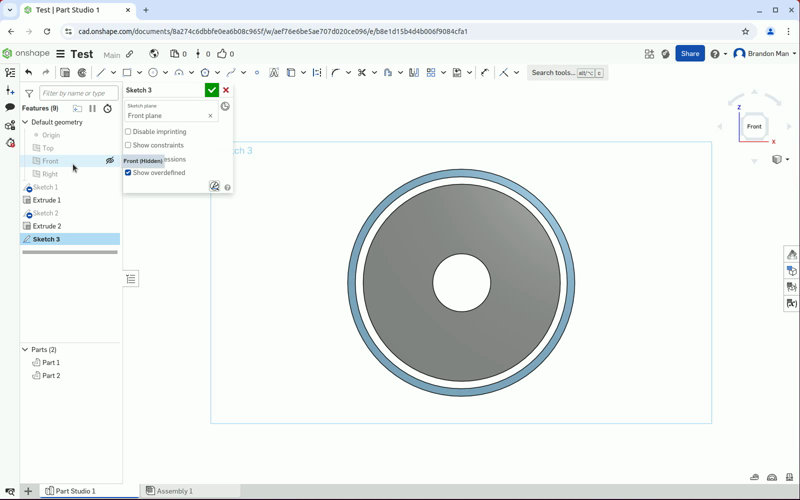
mouse_move(73, 352)
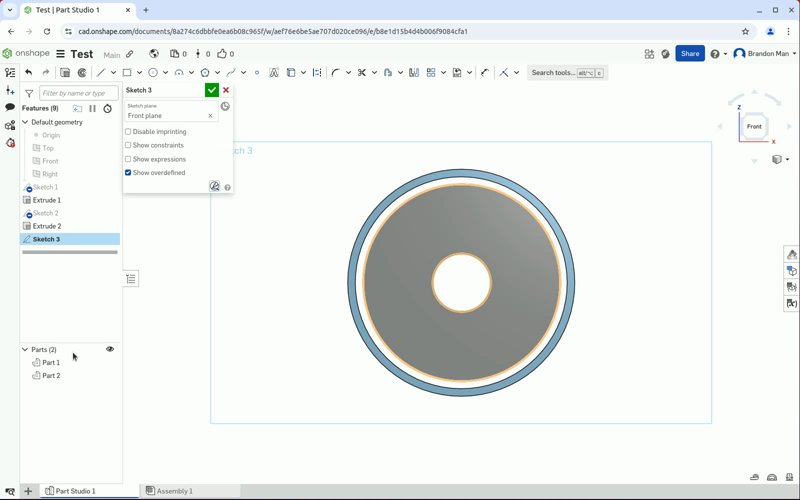
key(y)
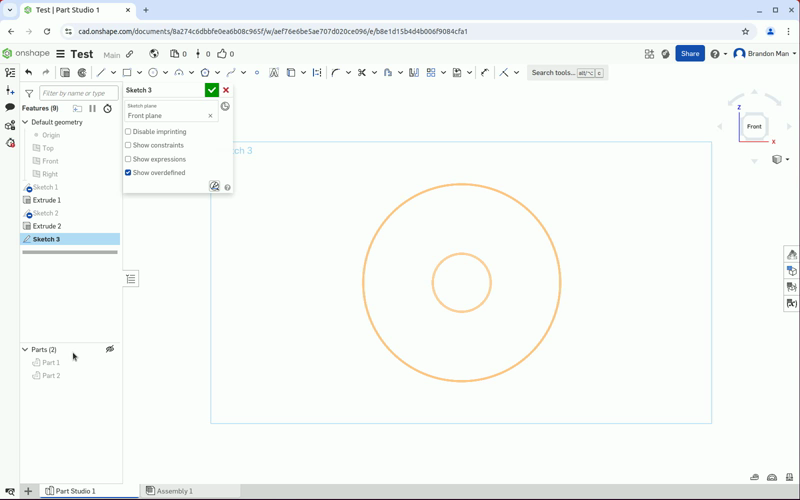
key(c)
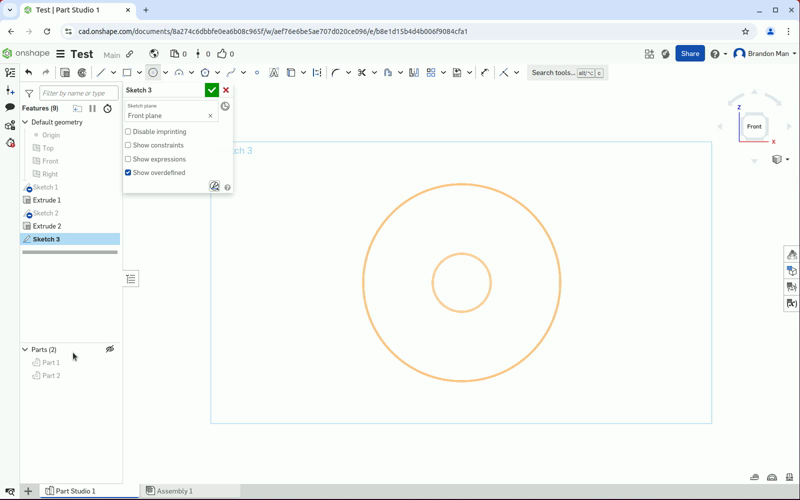
key_down(shift)
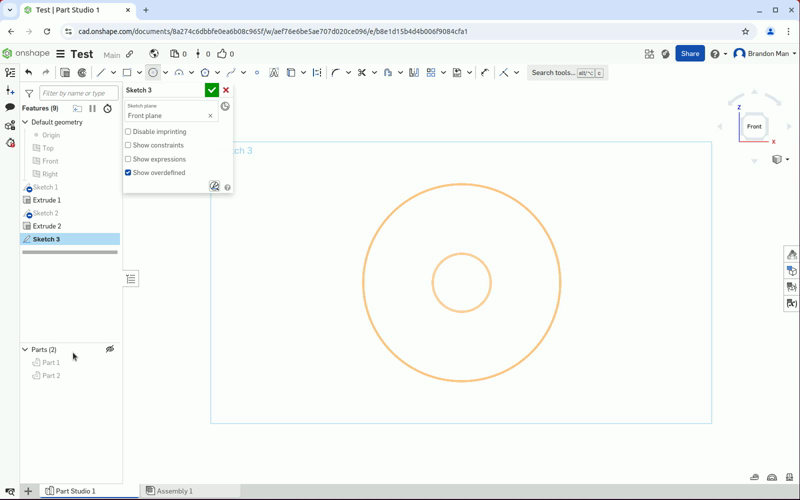
mouse_move(461, 282)
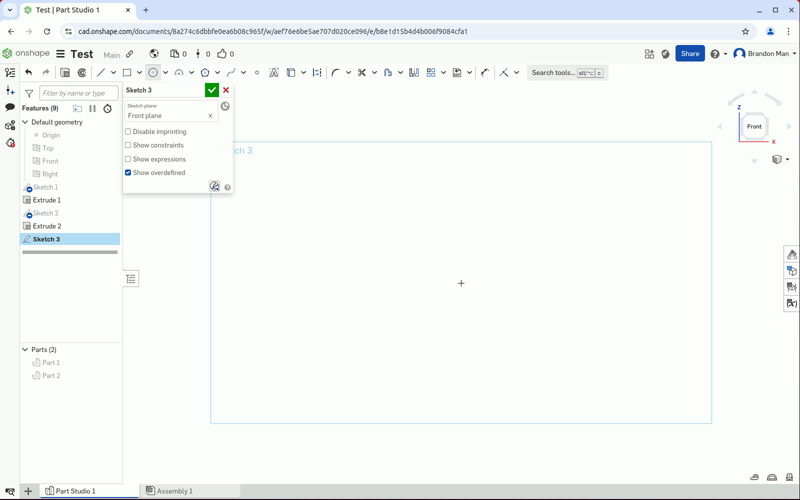
click(461, 282)
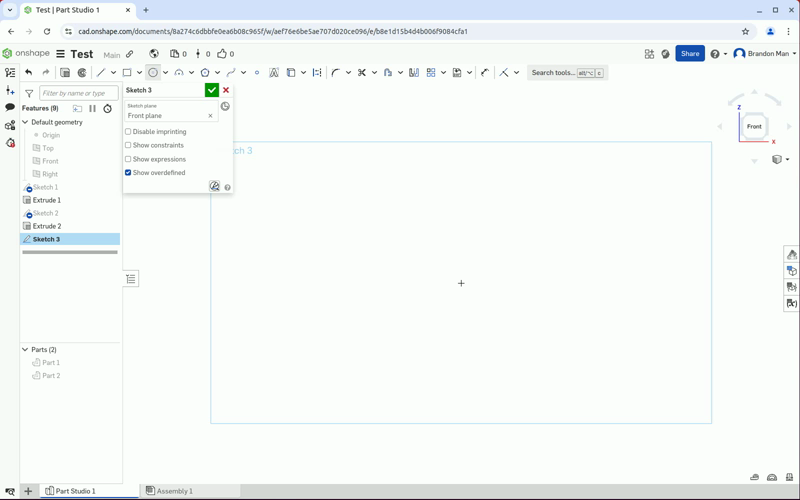
key_up(shift)
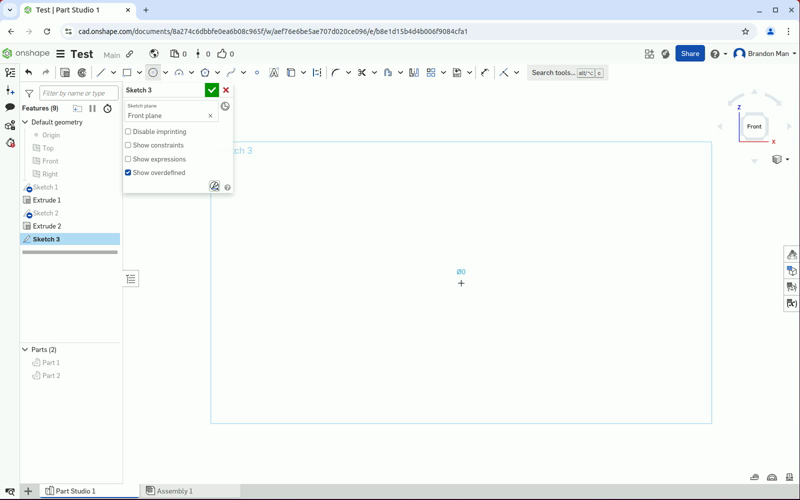
mouse_move(567, 282)
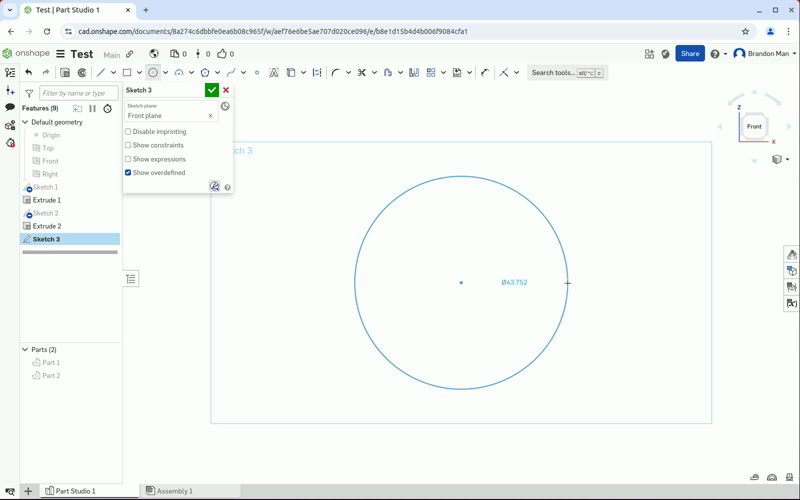
click(567, 282)
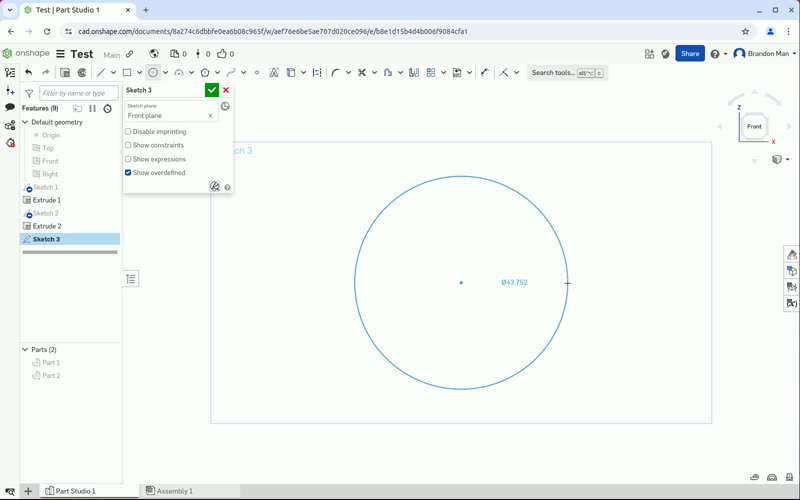
key(esc)
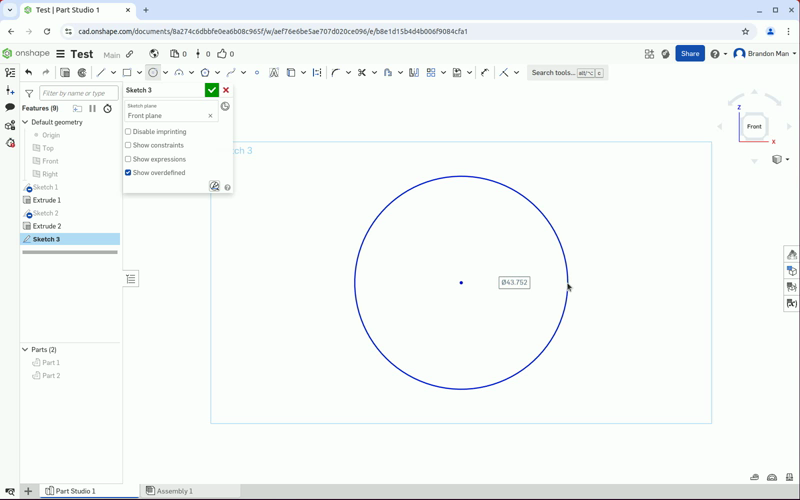
key(c)
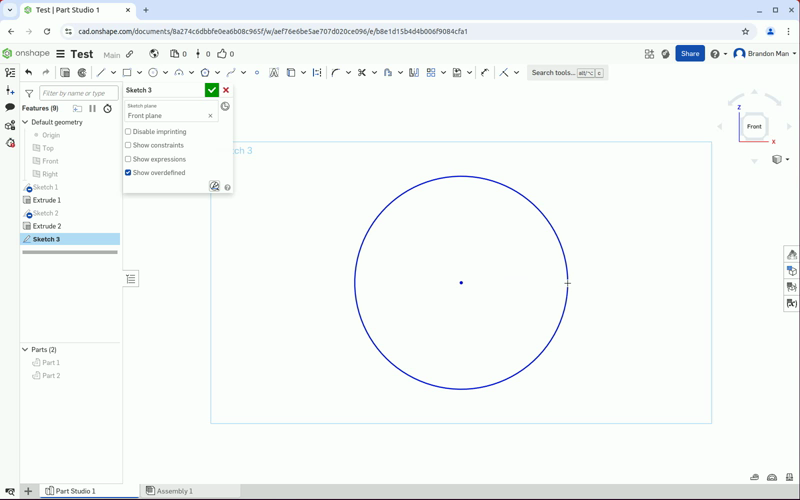
key_down(shift)
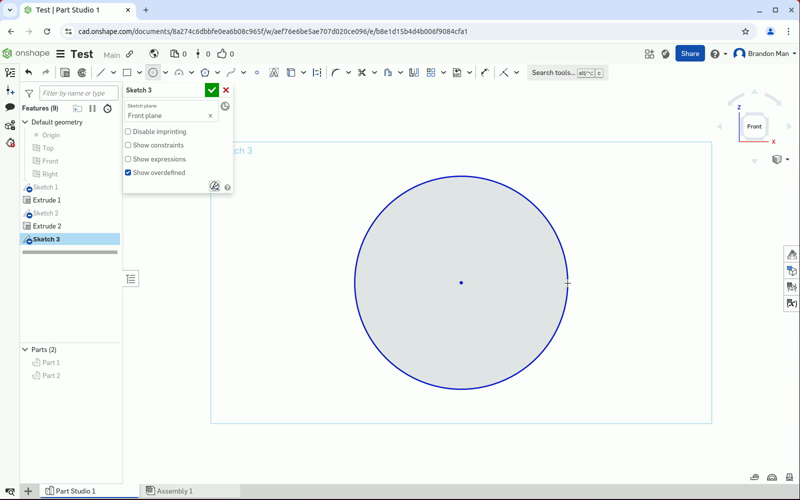
mouse_move(461, 282)
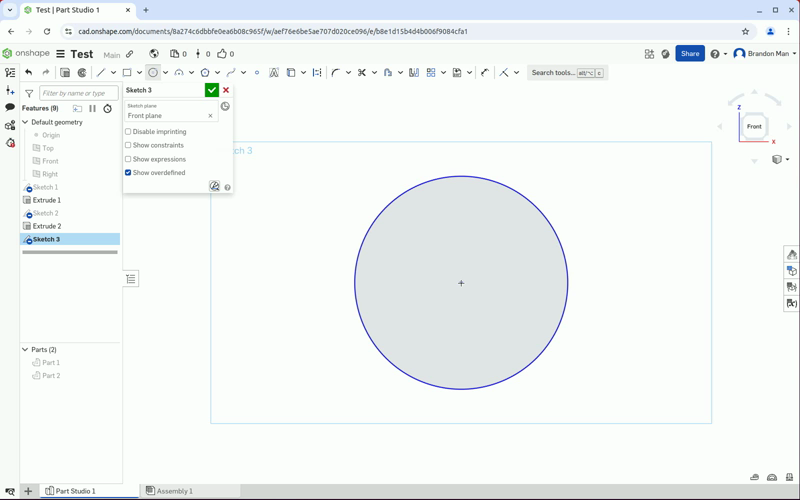
click(461, 282)
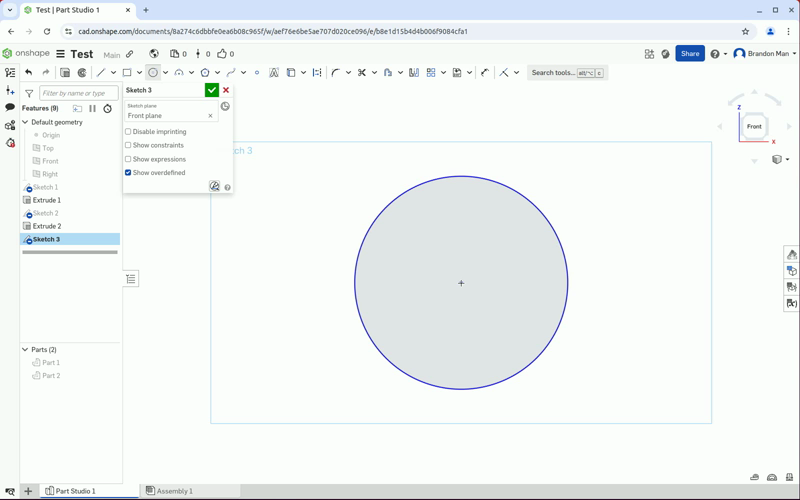
key_up(shift)
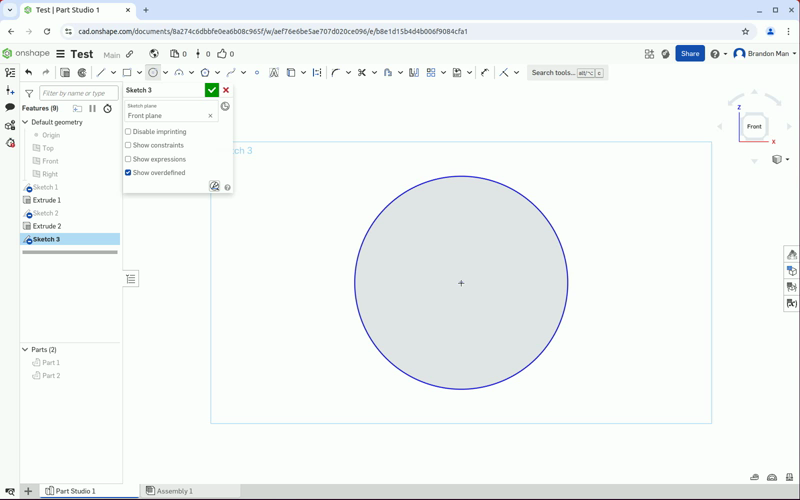
mouse_move(558, 282)
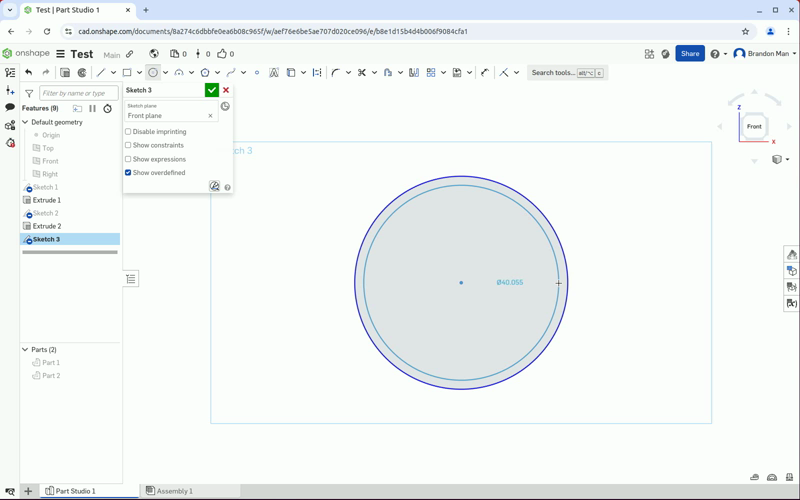
click(558, 282)
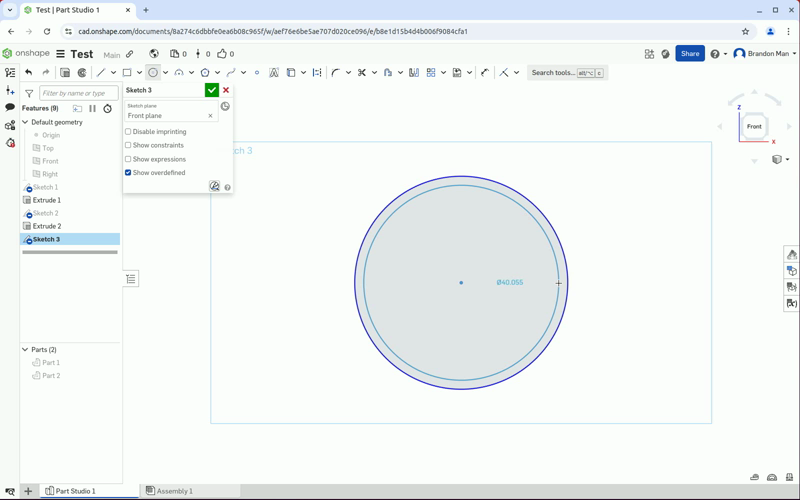
key(esc)
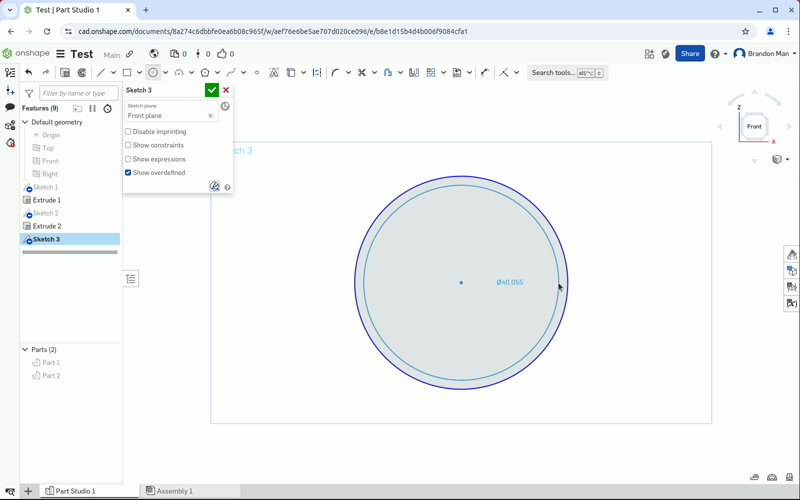
mouse_move(562, 267)
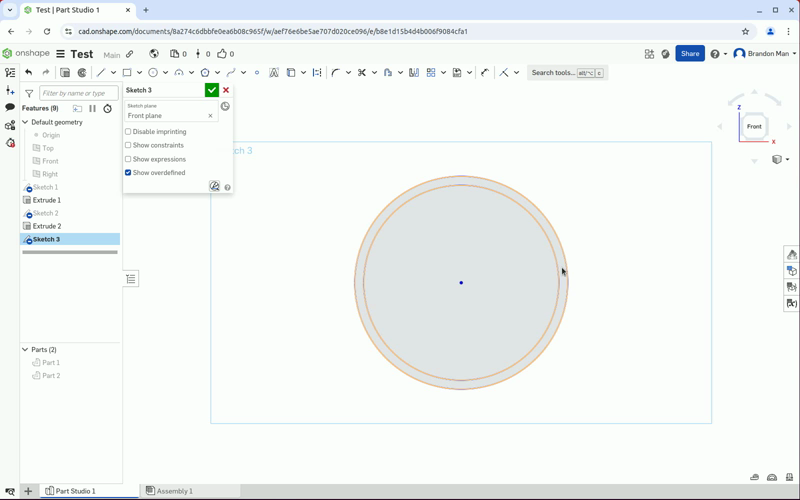
click(562, 267)
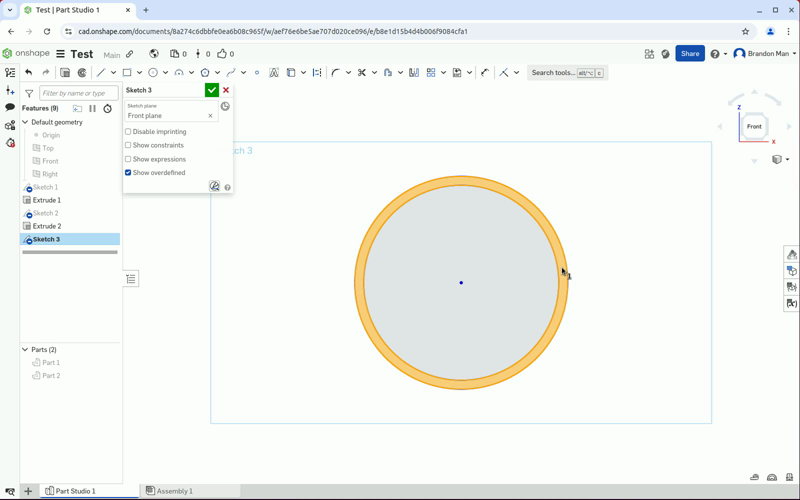
mouse_move(73, 352)
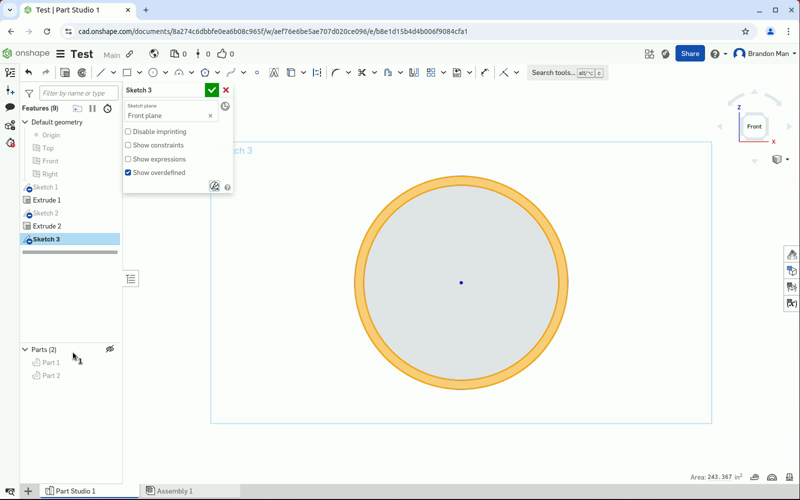
key(shift+y)
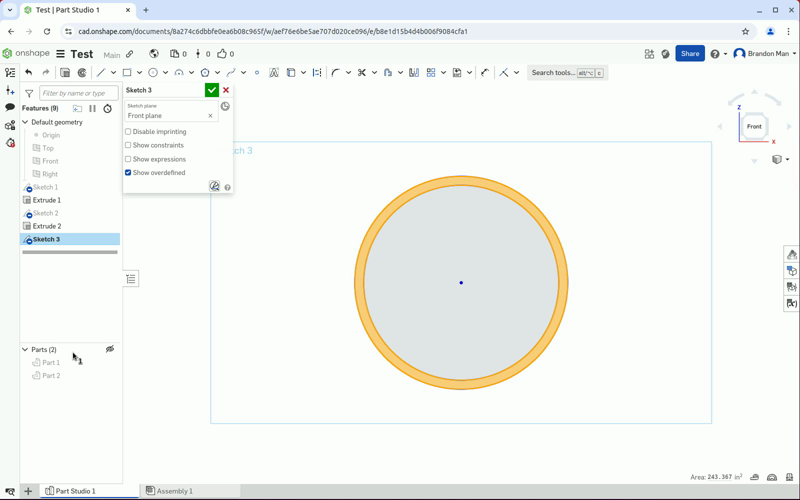
key(shift+e)
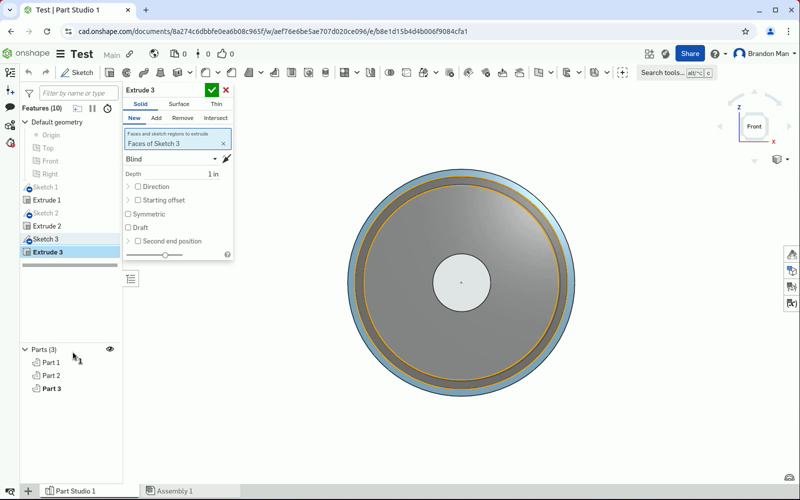
mouse_move(143, 106)
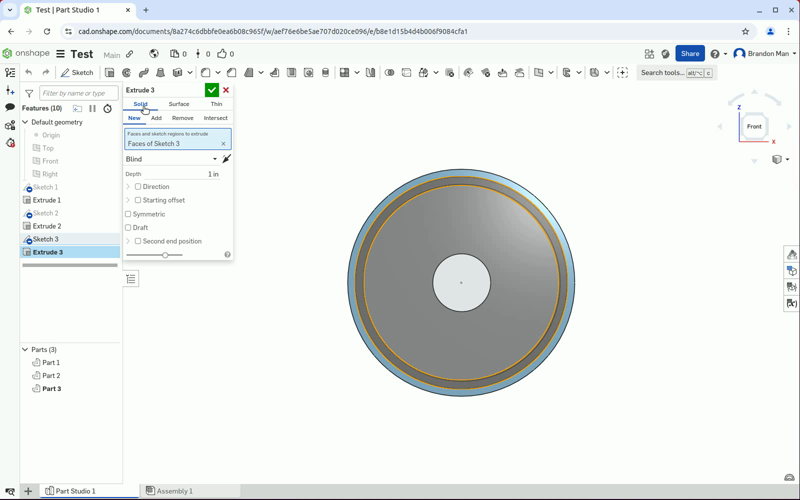
click(143, 106)
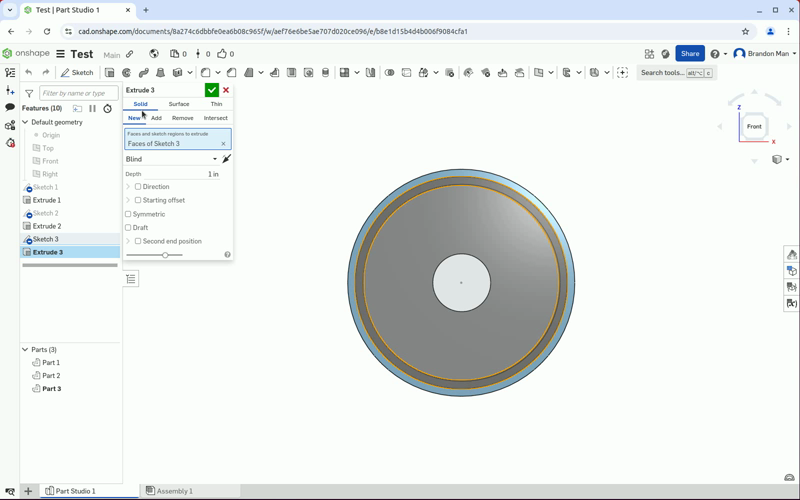
mouse_move(137, 120)
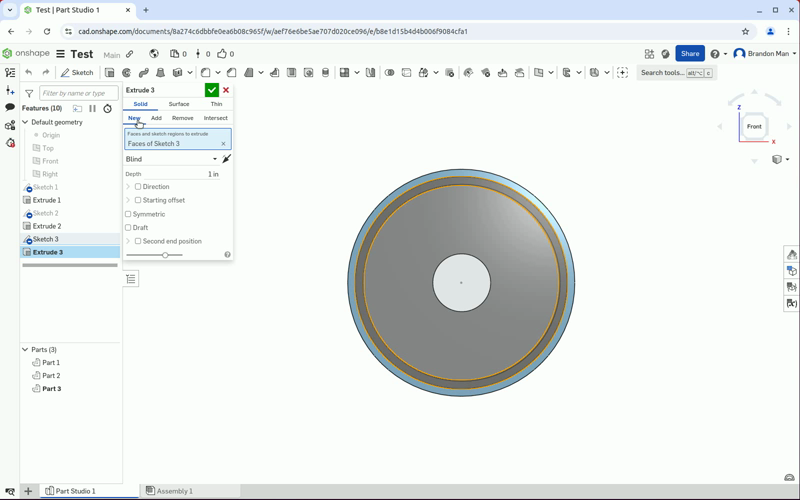
click(137, 120)
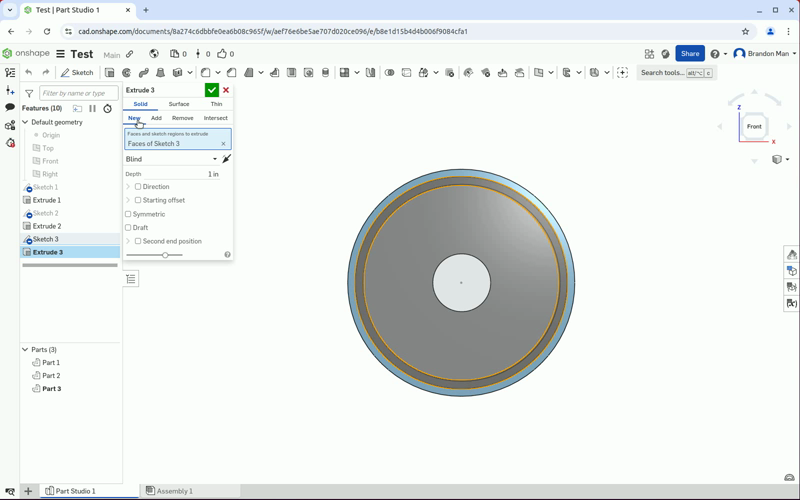
key(tab, 4)
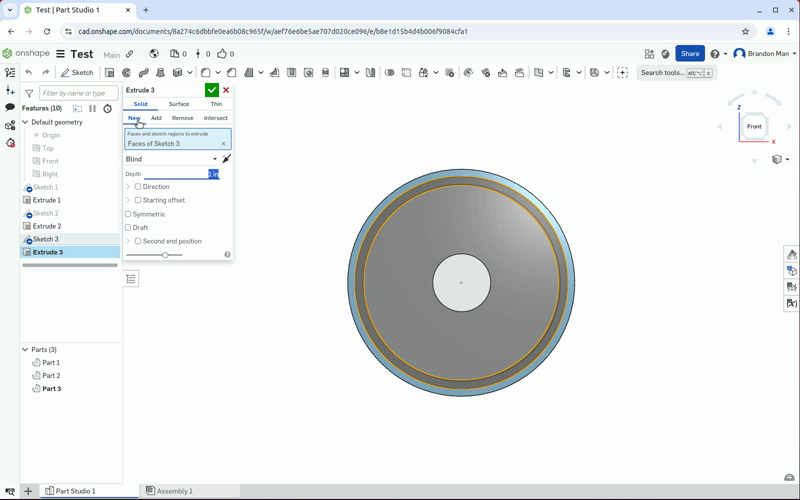
text(2.889)
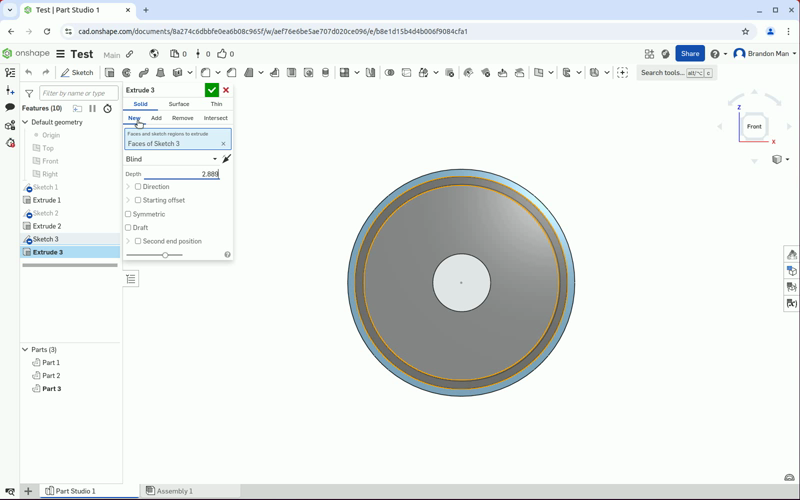
key(enter)
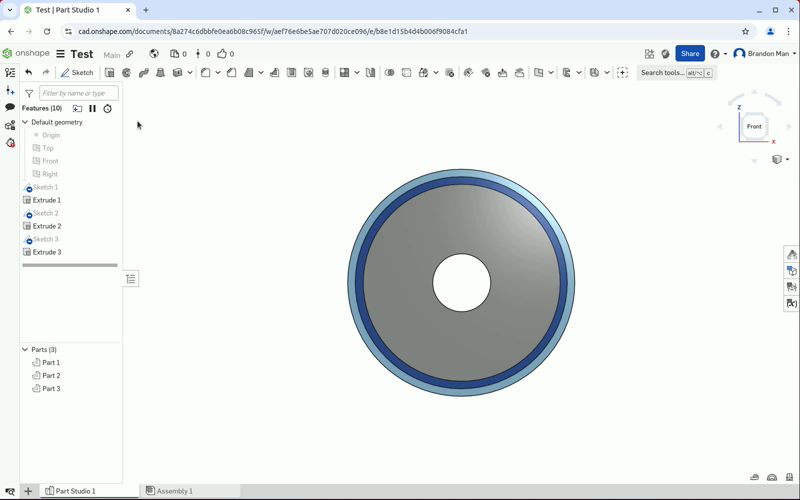
key(shift+h)
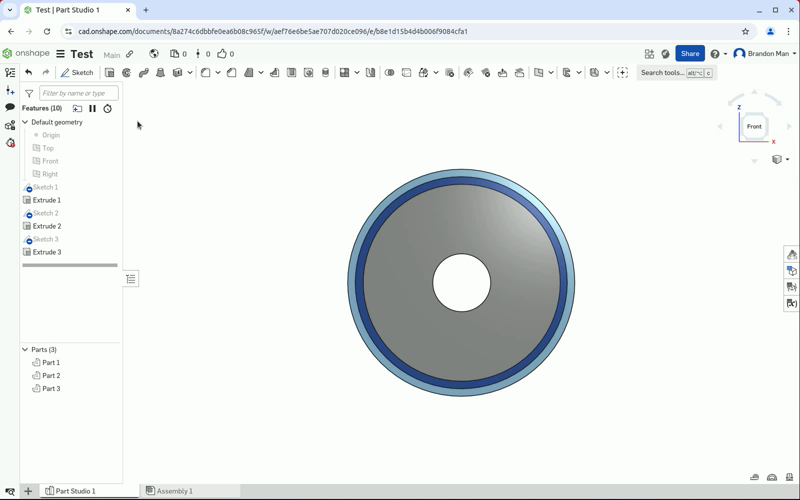
key(shift+h)
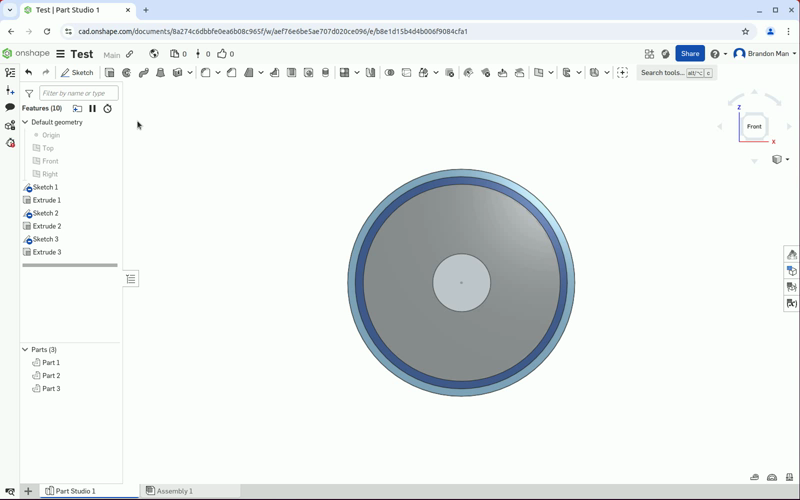
key(shift+7)
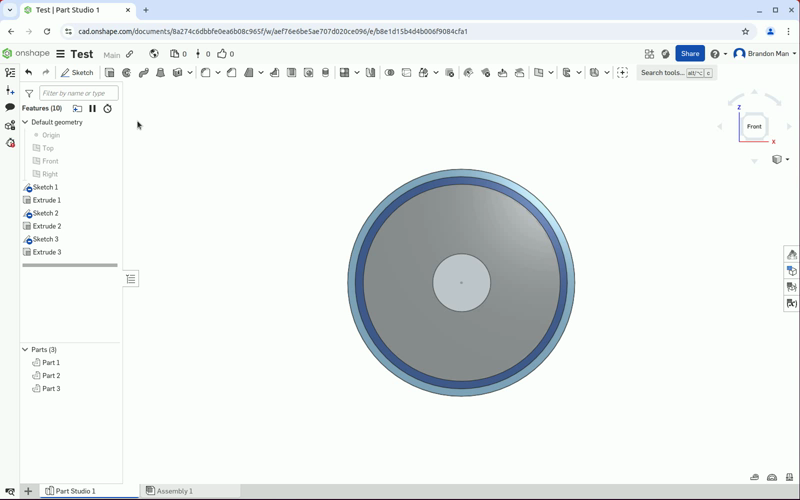
key(left, 2)
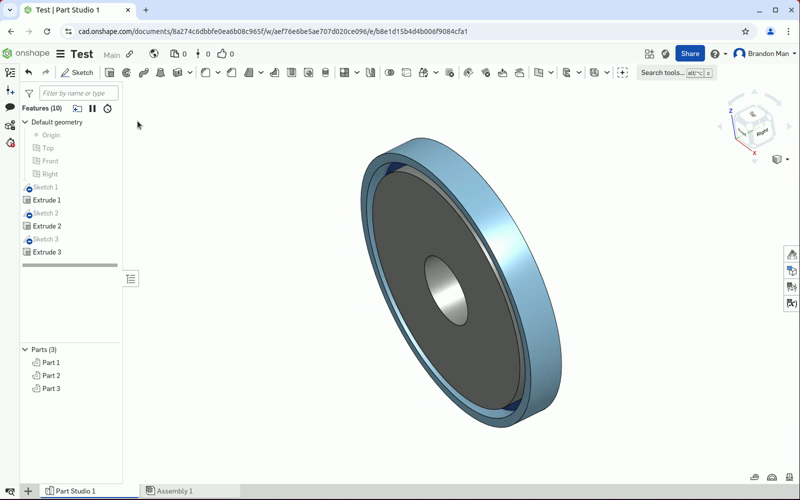
key(down, 2)
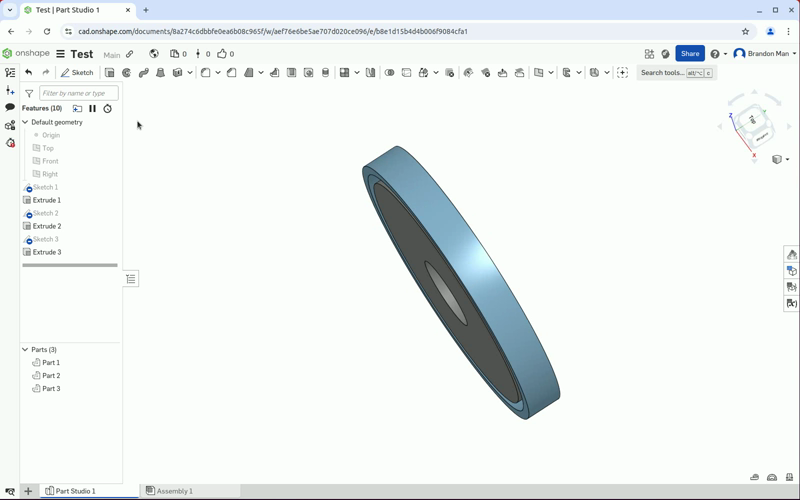
key(up, 2)
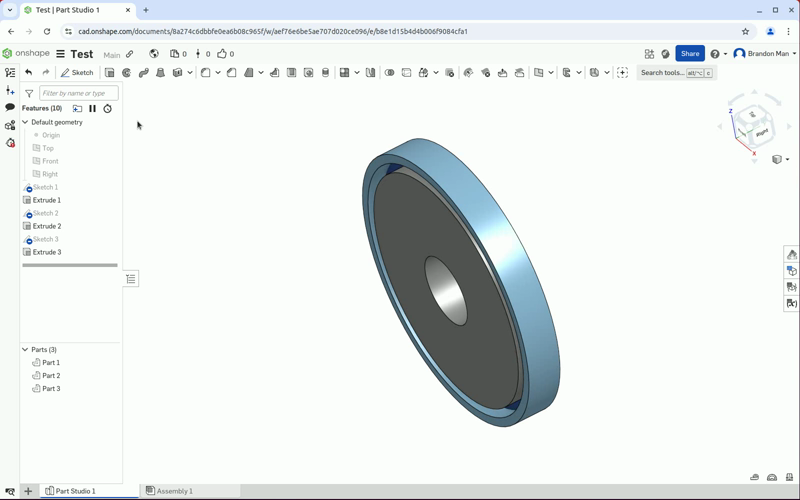
key(right, 2)
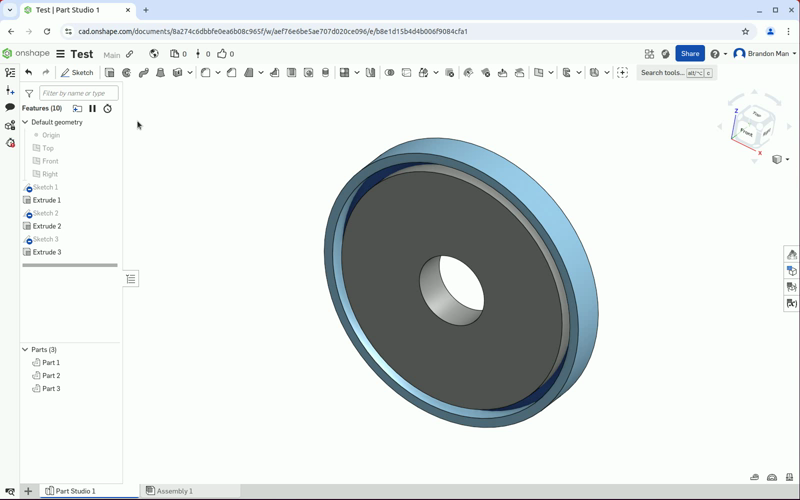
mouse_move(73, 189)
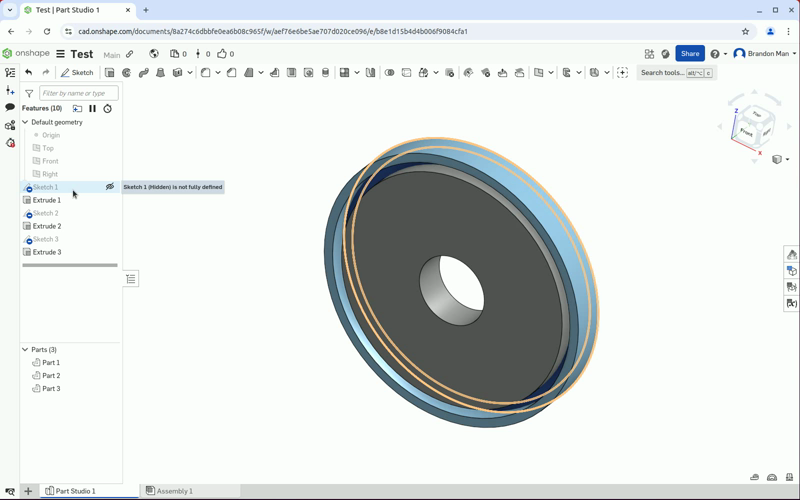
click(73, 189)